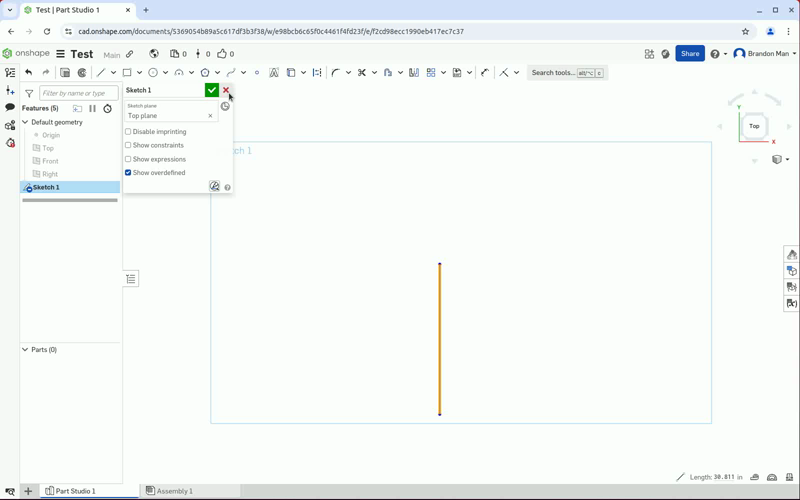
key(shift+h)
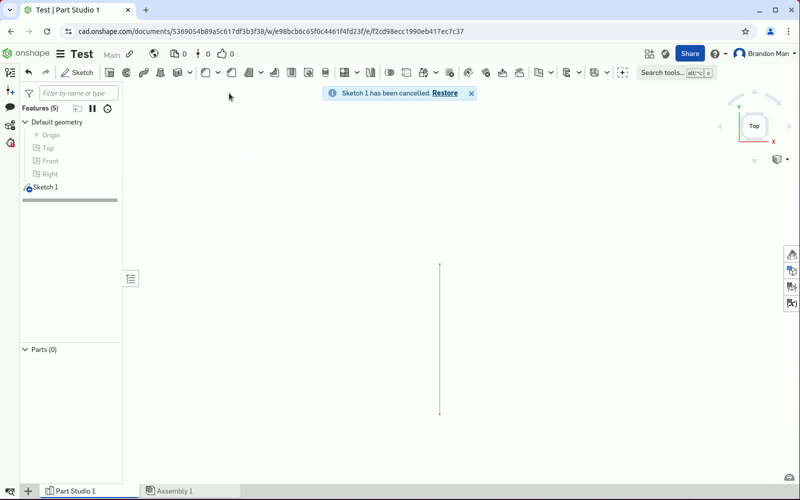
key(shift+s)
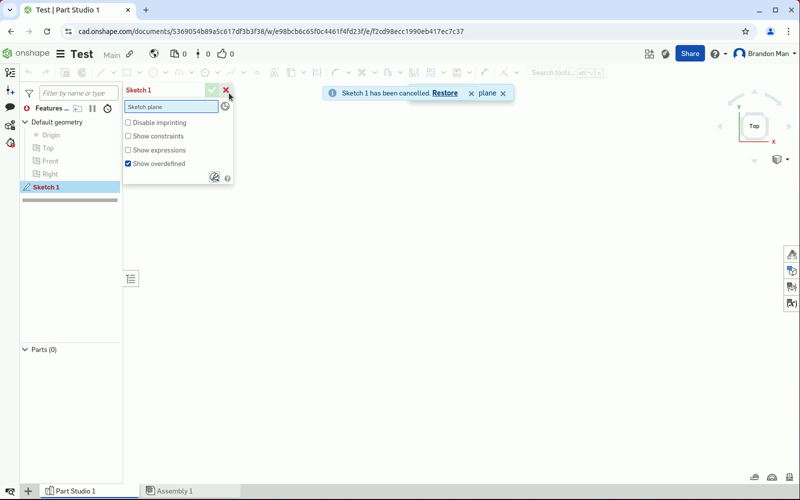
mouse_move(73, 150)
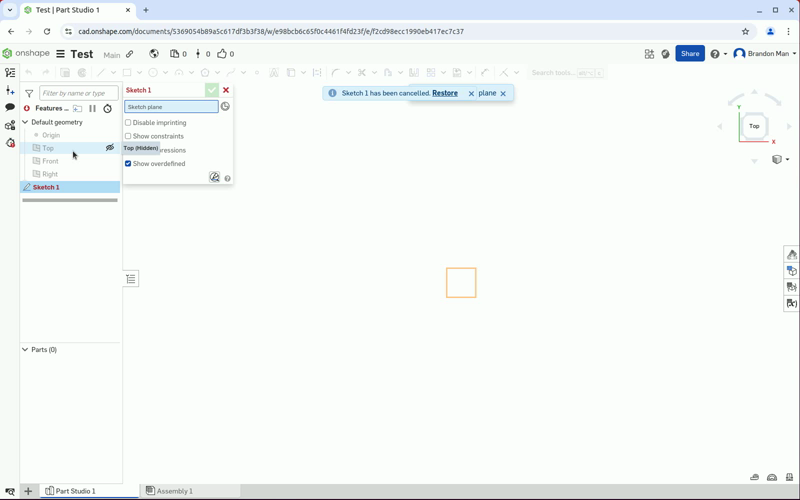
click(73, 150)
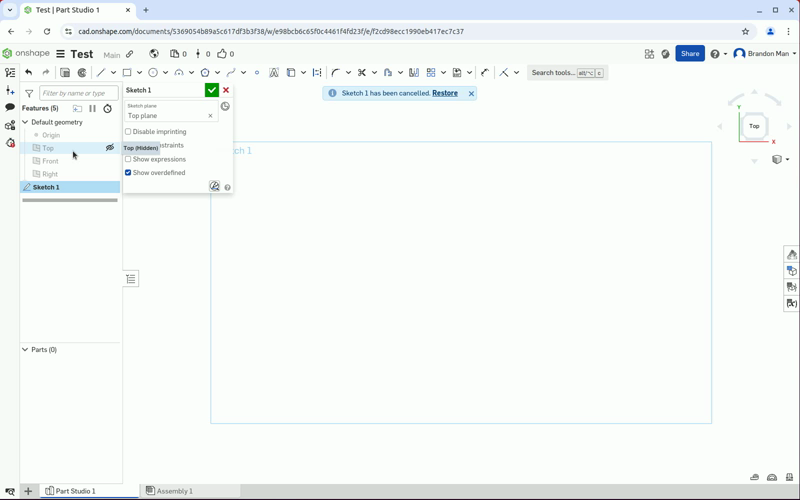
mouse_move(73, 352)
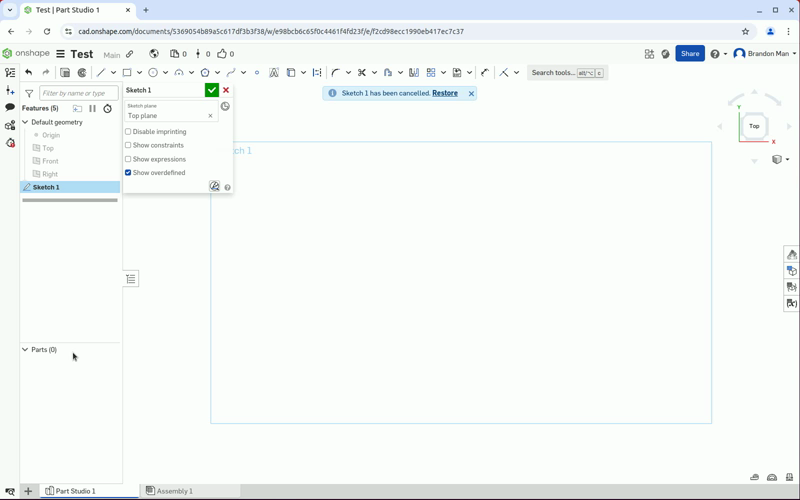
key(y)
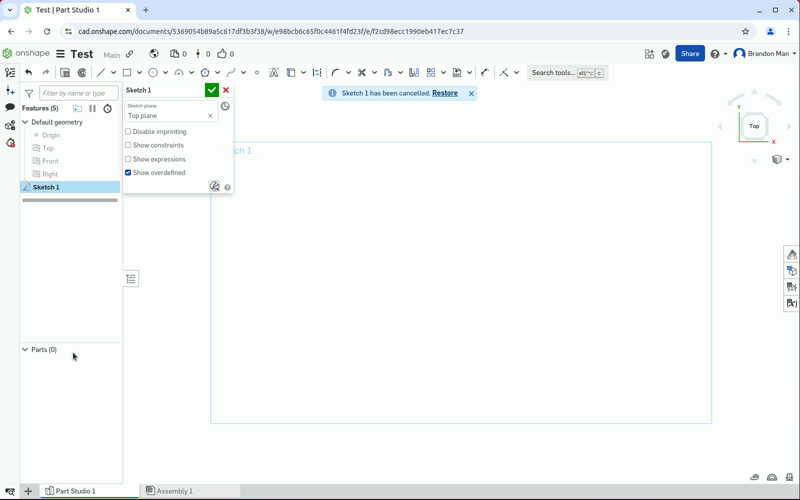
key(l)
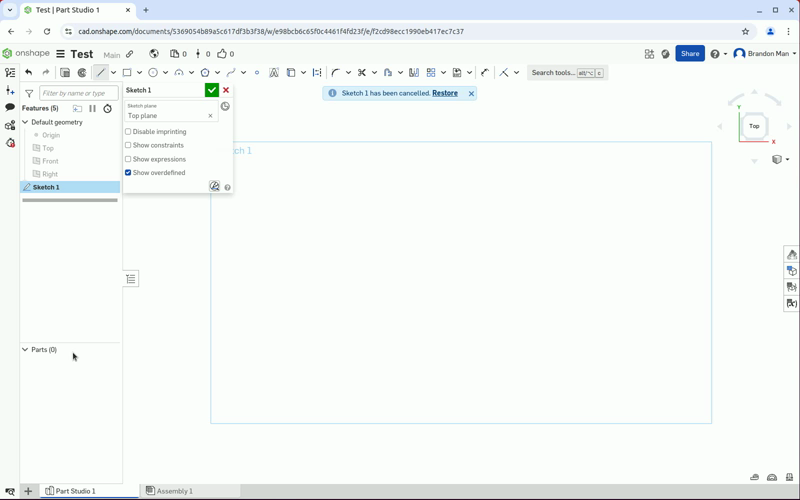
key_down(shift)
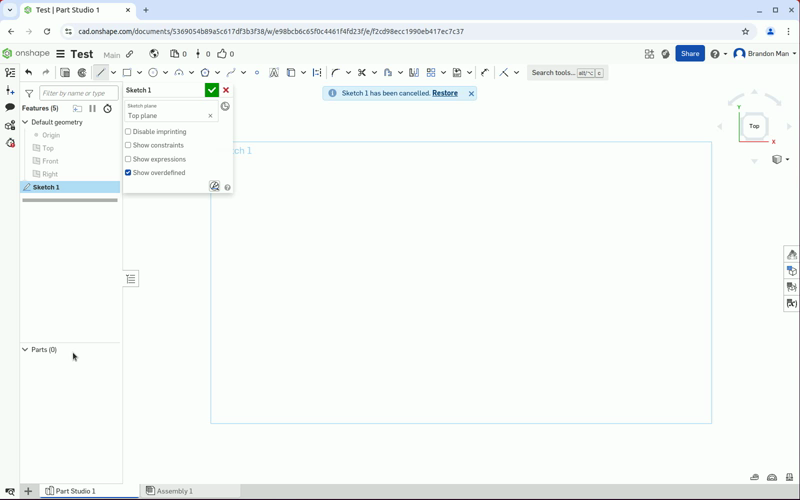
mouse_move(418, 325)
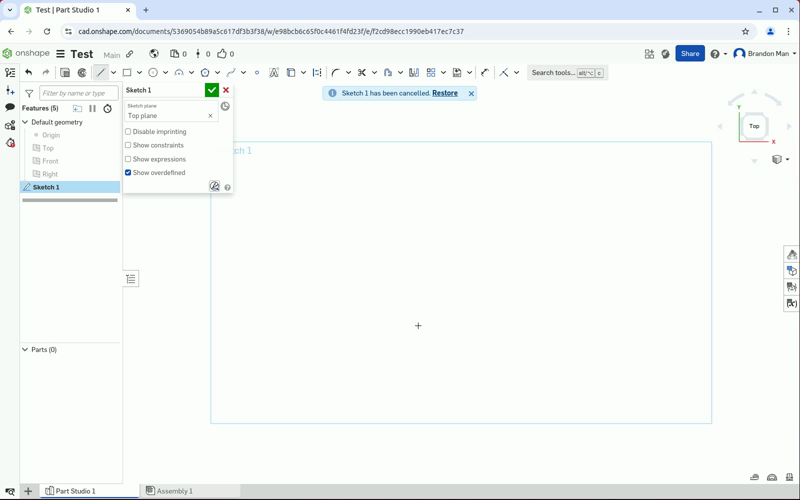
click(418, 325)
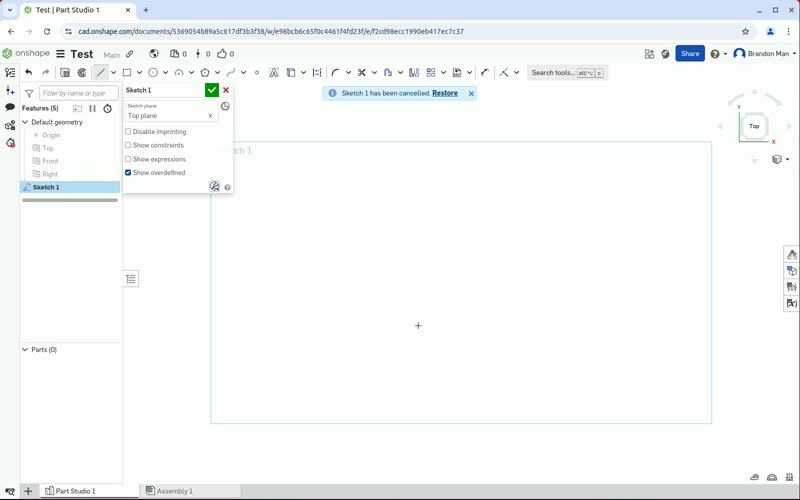
key_up(shift)
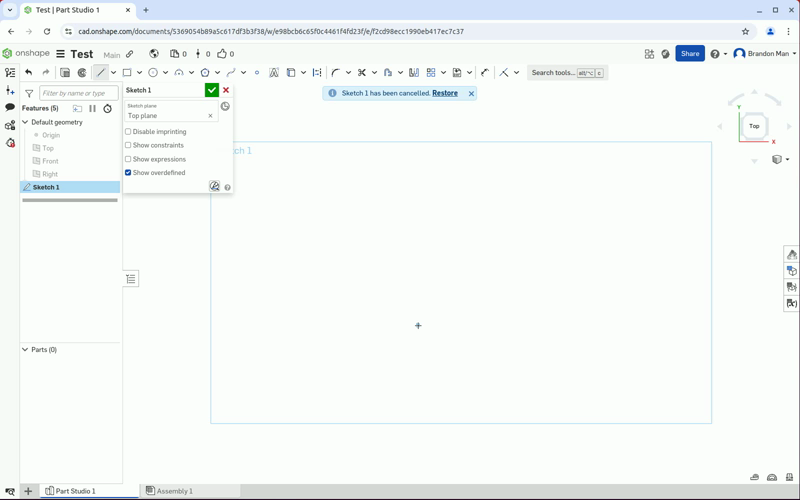
key_down(shift)
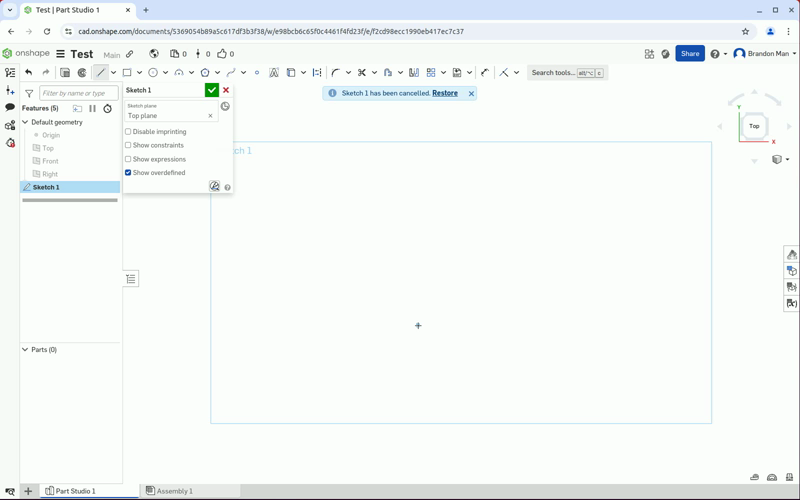
mouse_move(503, 325)
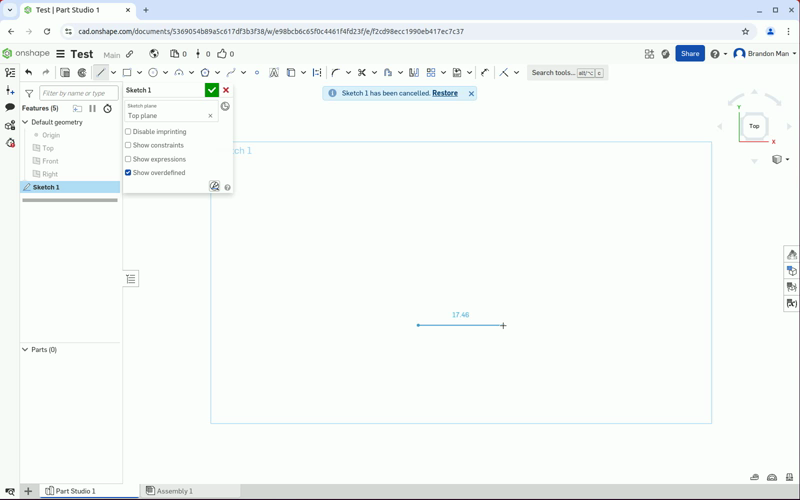
click(503, 325)
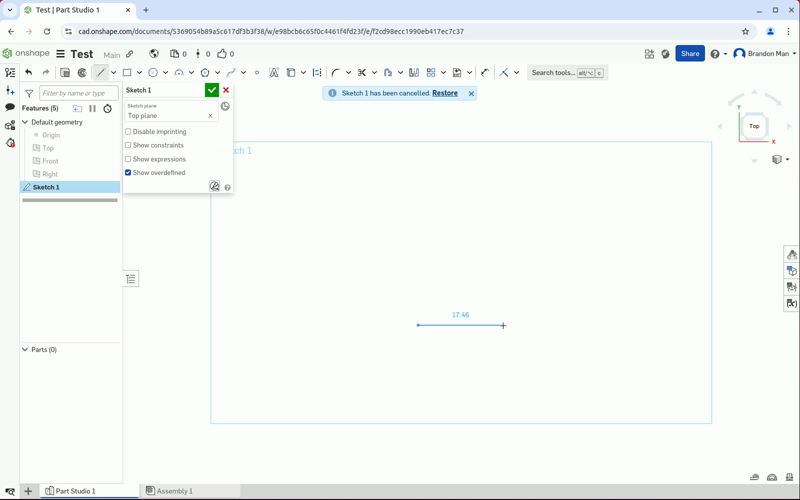
key_up(shift)
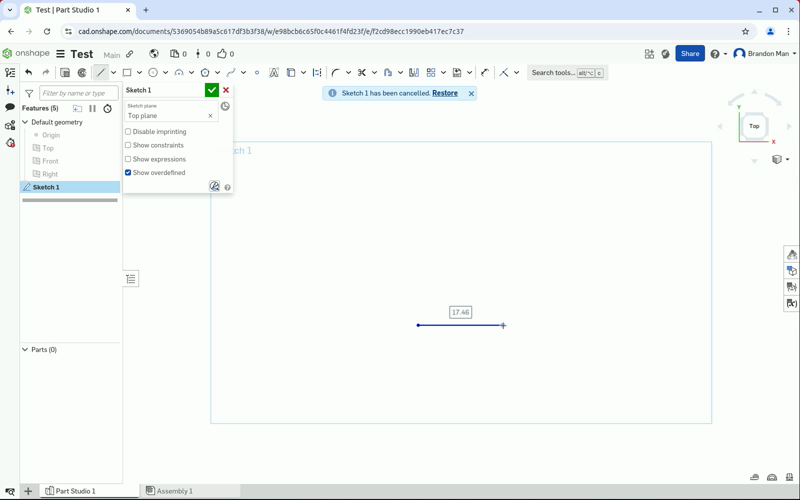
key_down(shift)
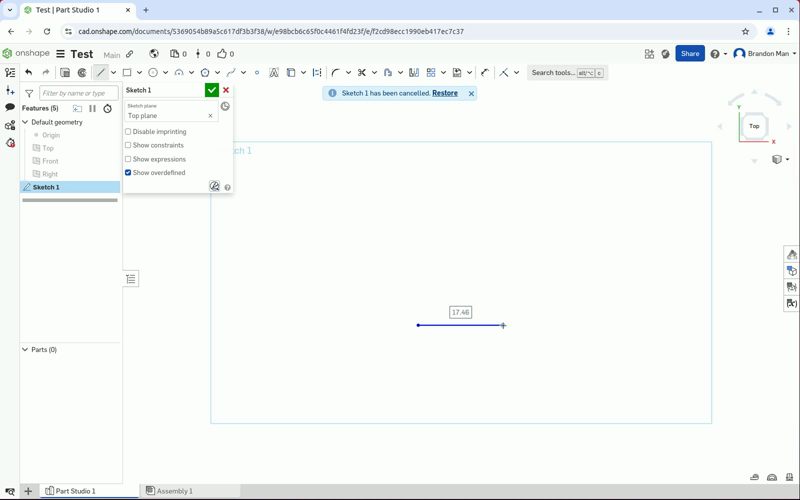
mouse_move(503, 240)
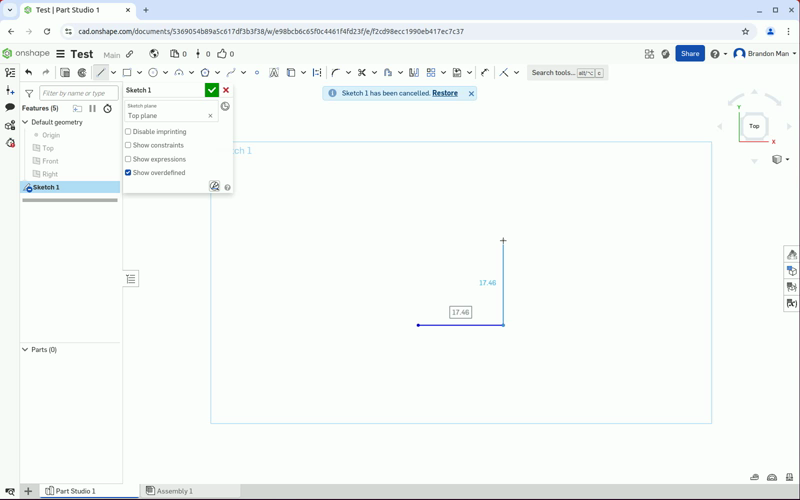
click(503, 240)
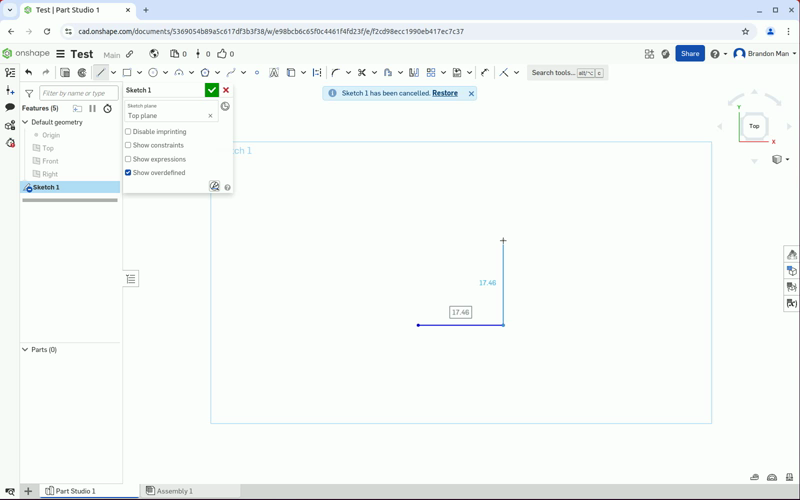
key_up(shift)
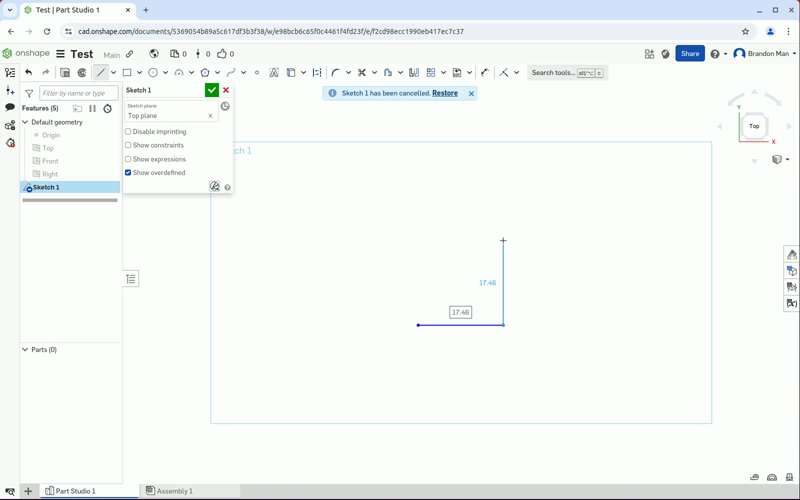
key_down(shift)
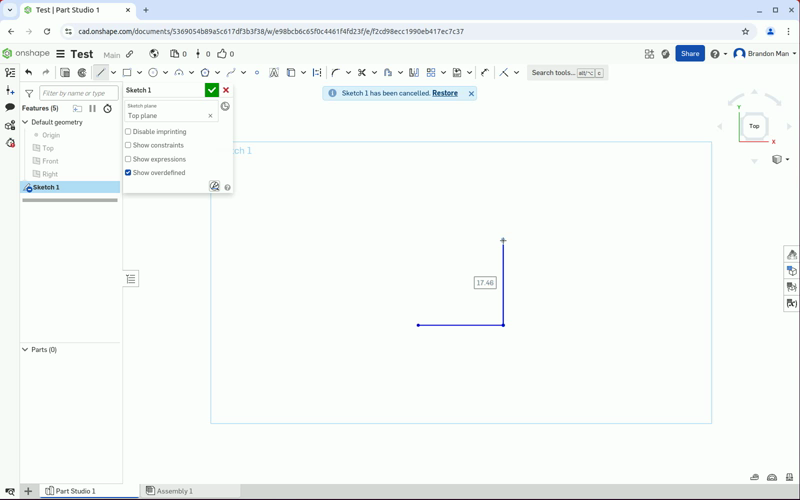
mouse_move(418, 240)
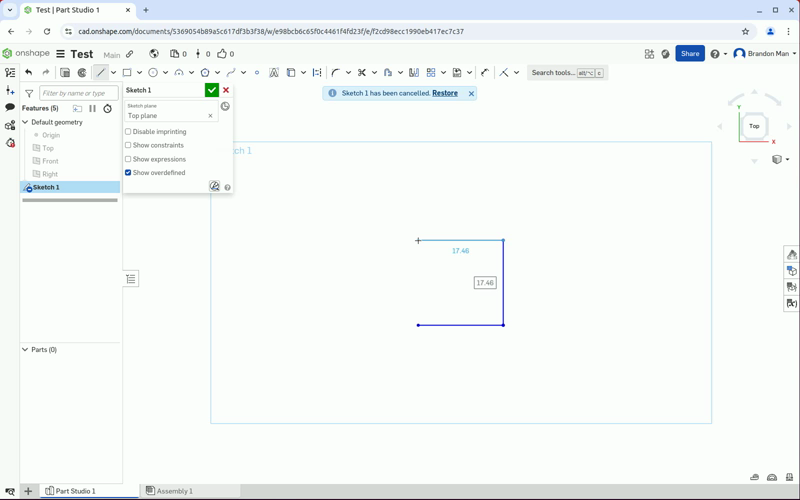
click(418, 240)
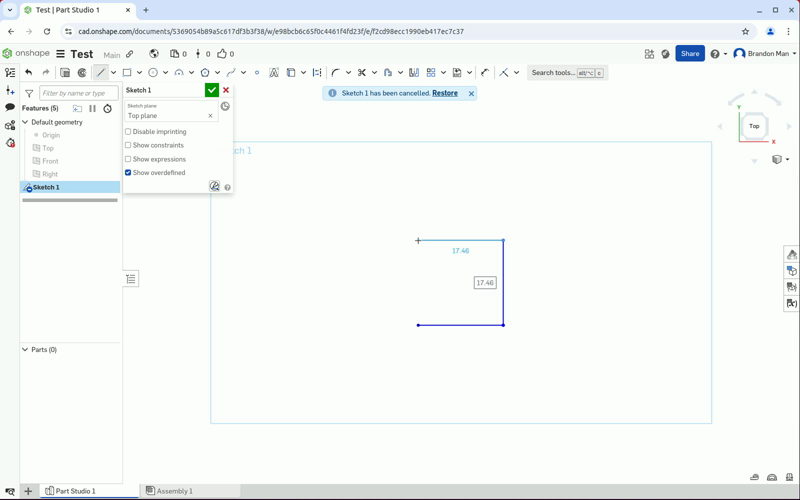
key_up(shift)
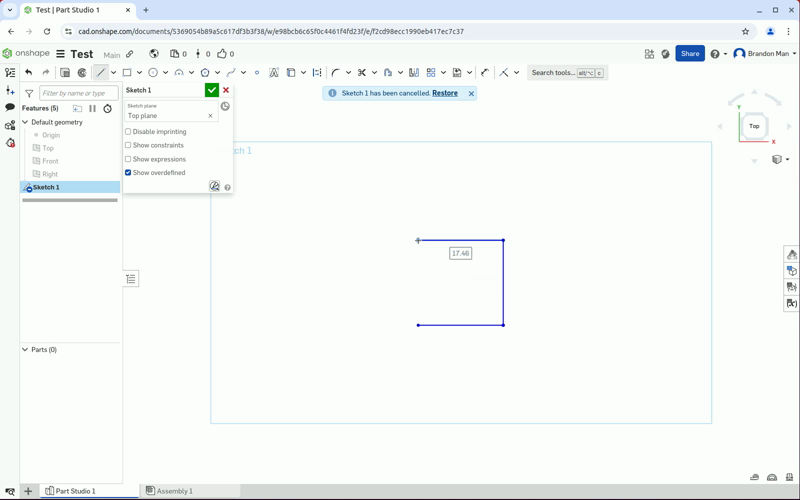
key_down(shift)
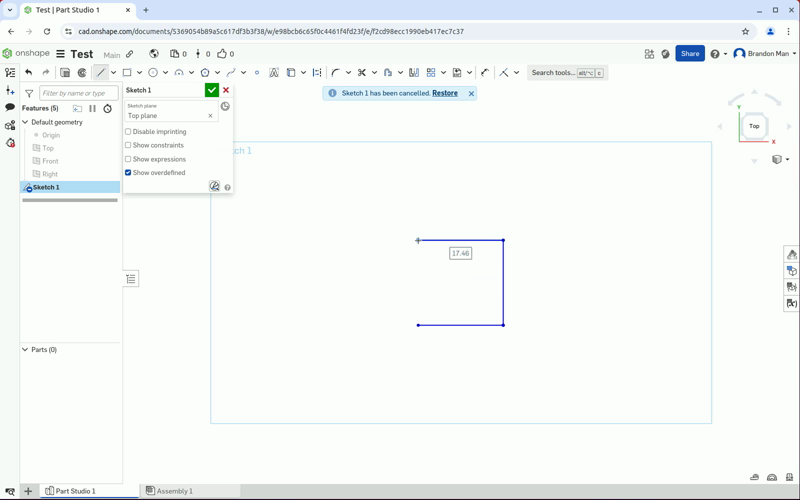
mouse_move(418, 325)
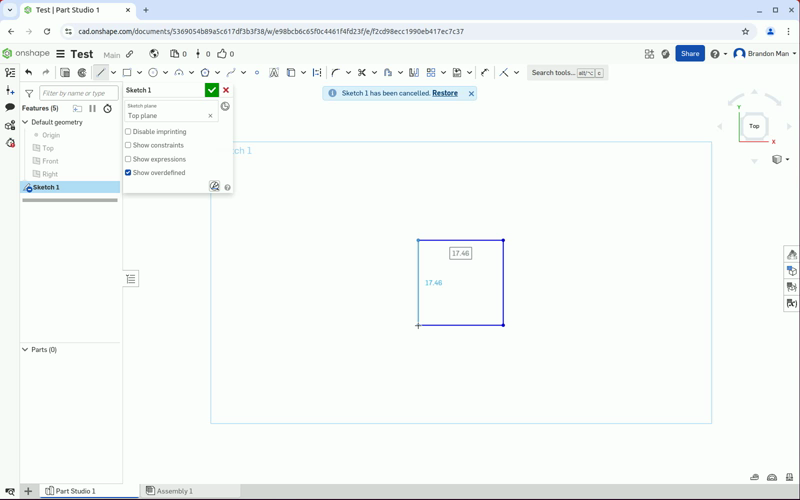
key_up(shift)
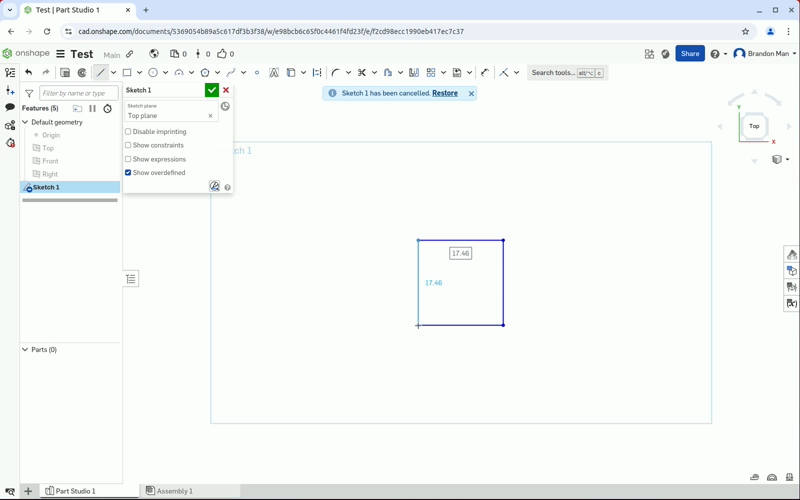
click(418, 325)
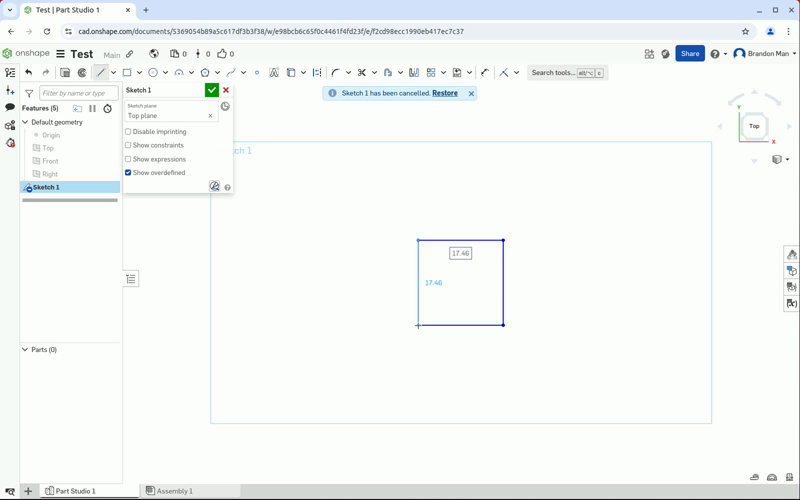
key(esc)
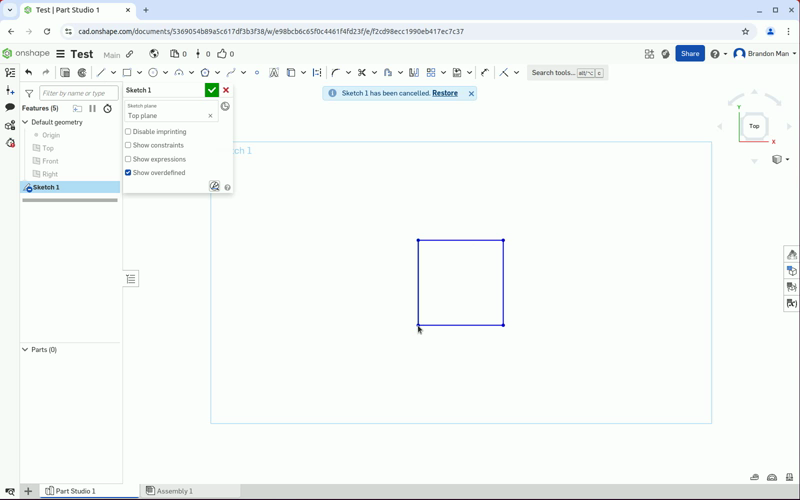
mouse_move(459, 248)
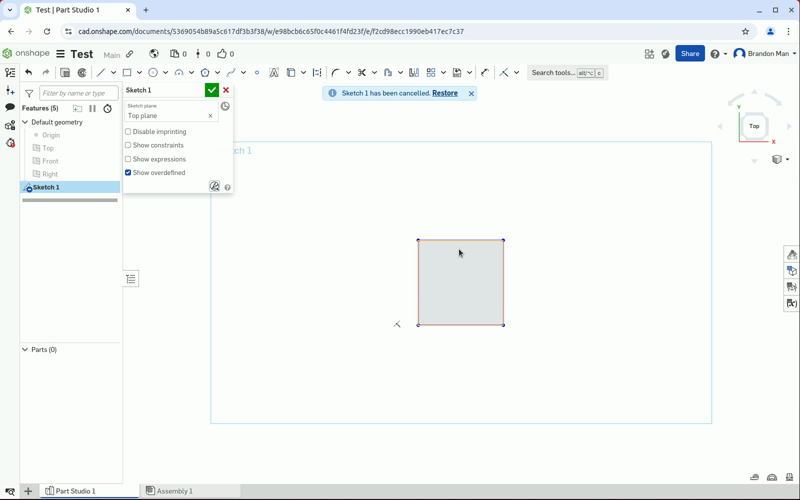
click(459, 248)
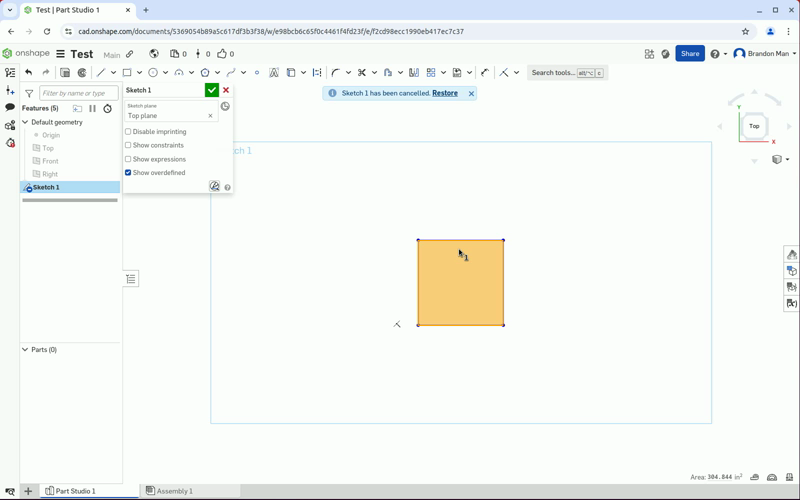
mouse_move(73, 352)
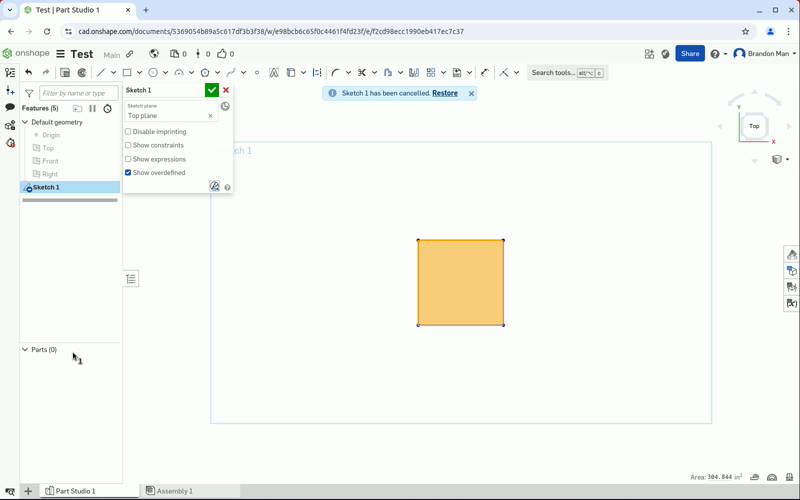
key(shift+y)
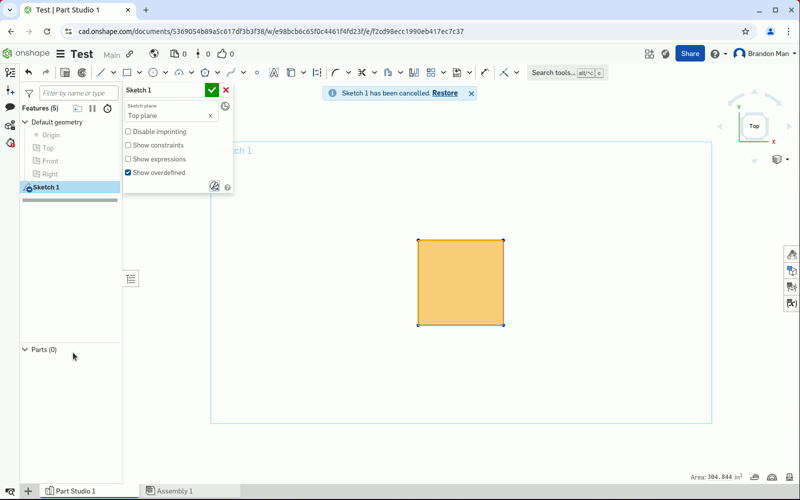
key(shift+e)
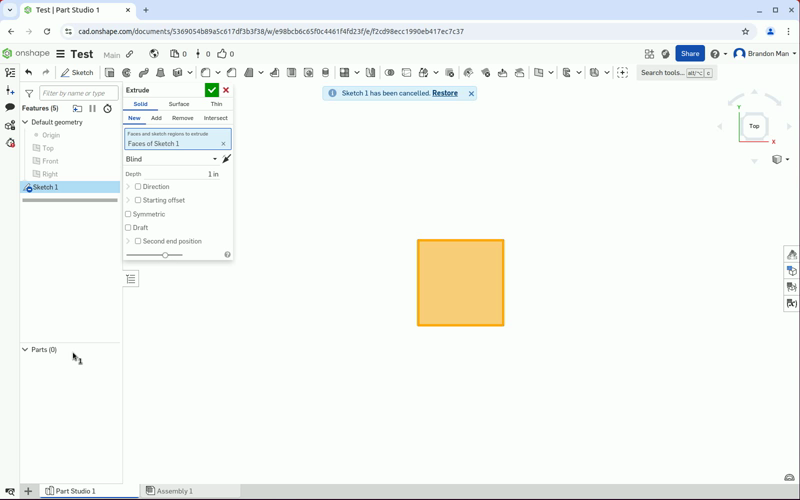
mouse_move(143, 106)
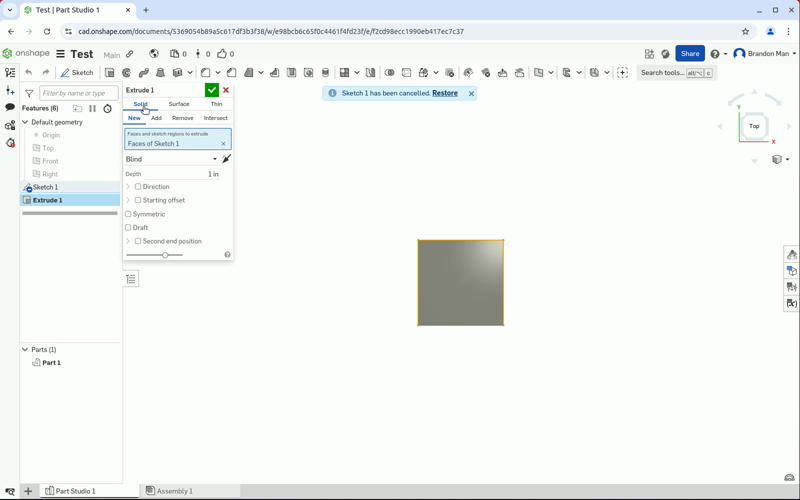
click(143, 106)
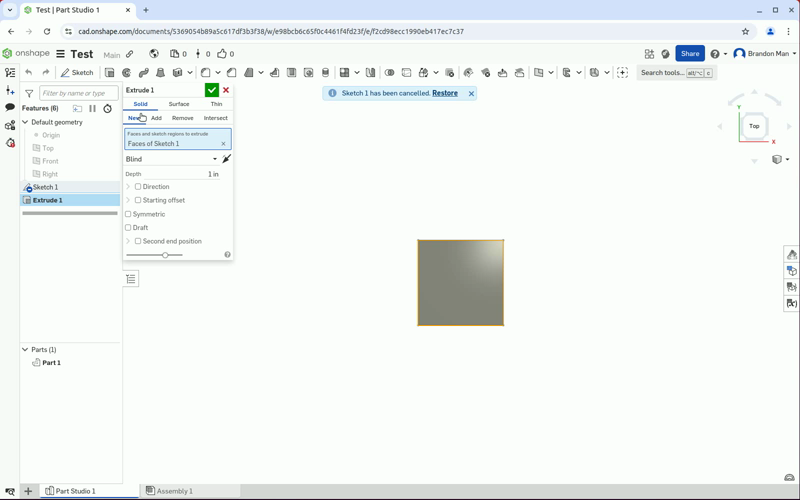
mouse_move(137, 120)
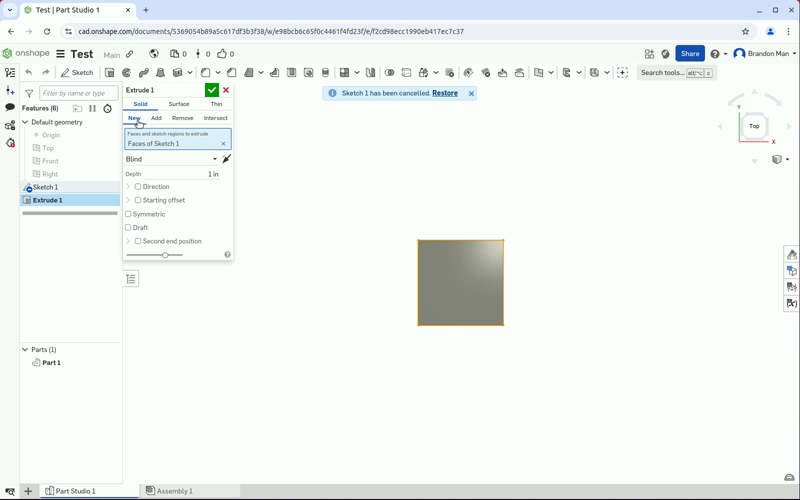
click(137, 120)
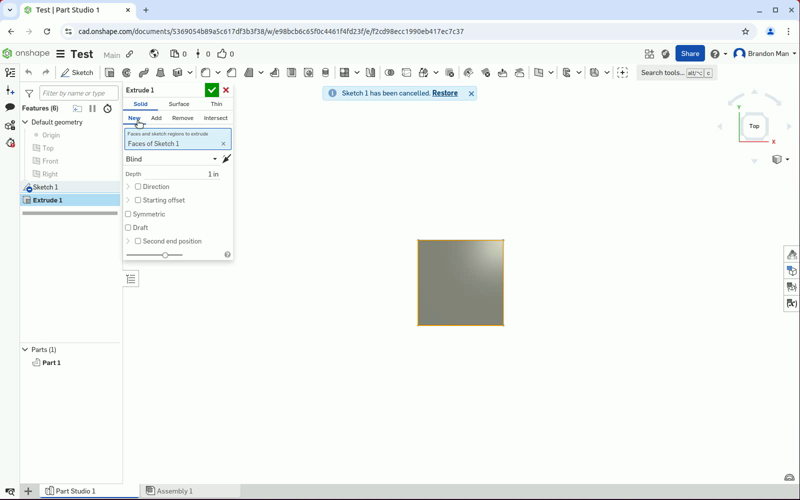
key(tab, 4)
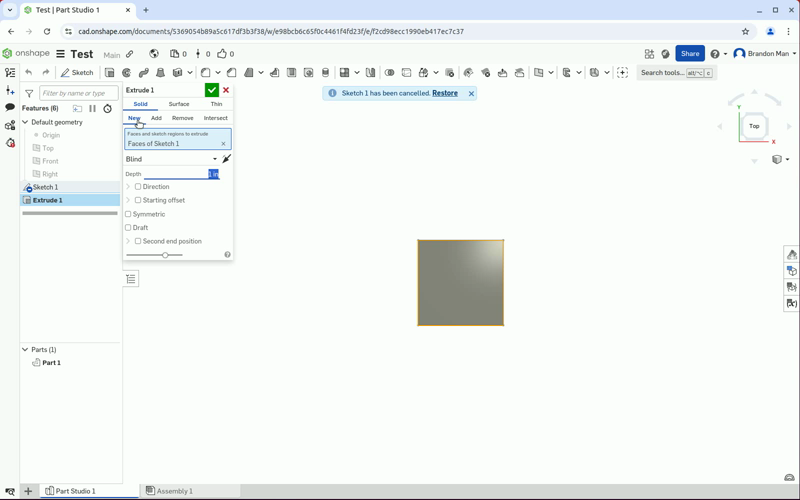
text(1.444)
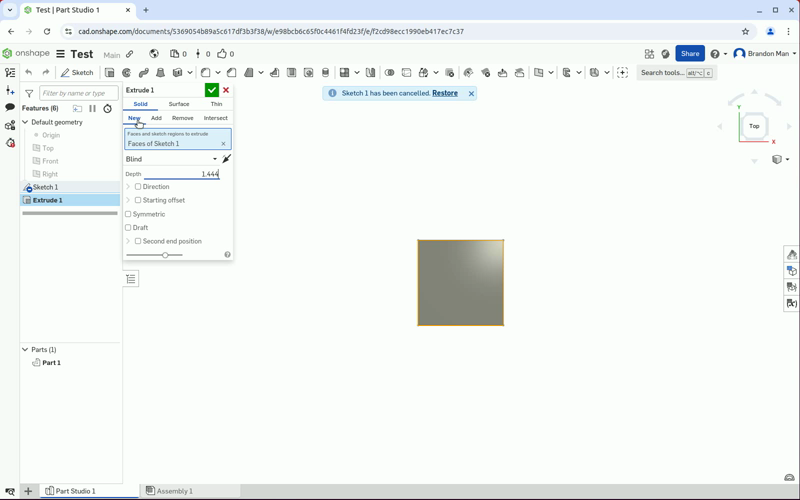
key(enter)
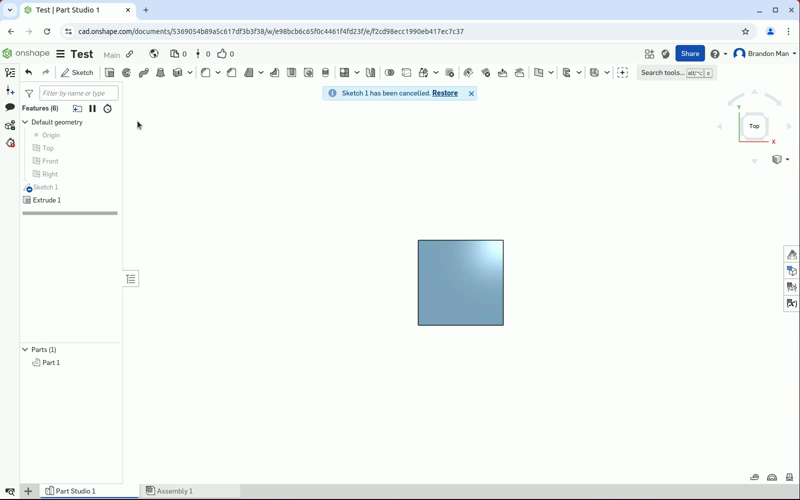
key(shift+h)
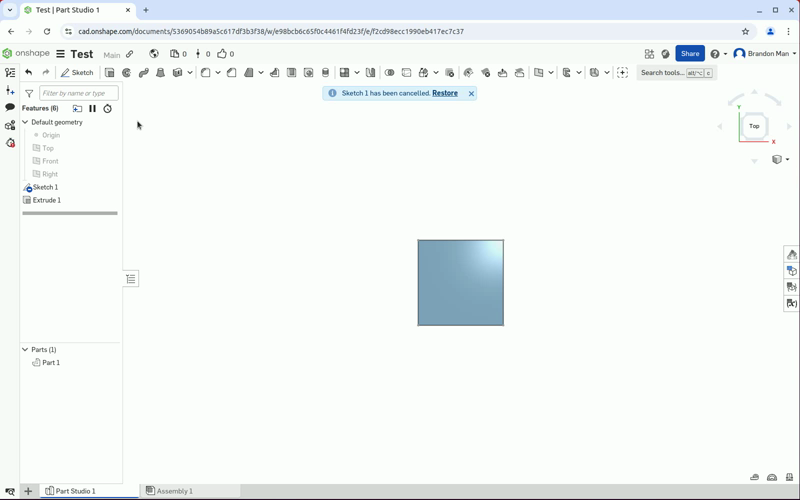
key(shift+h)
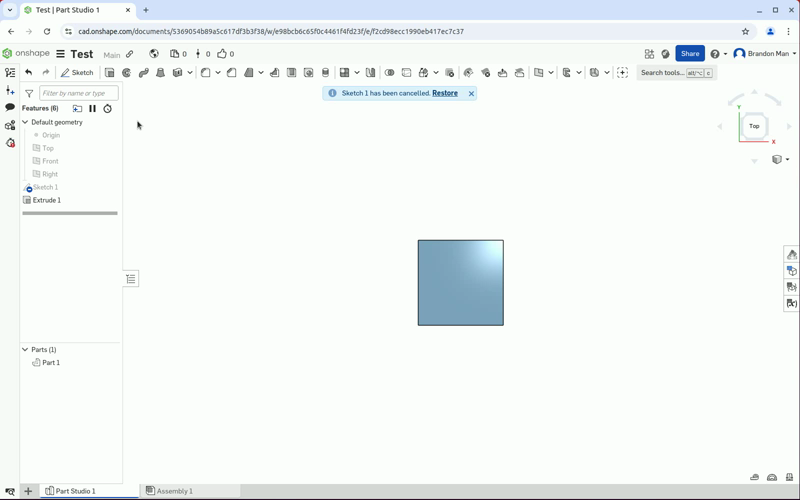
mouse_move(73, 189)
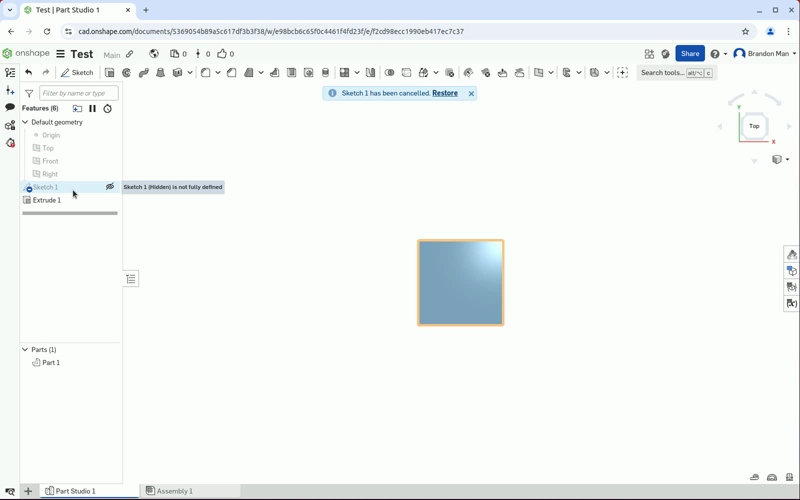
click(73, 189)
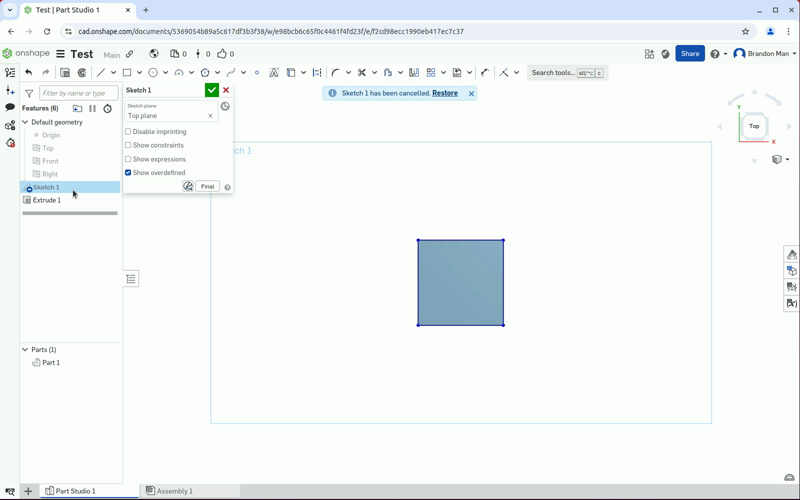
mouse_move(229, 92)
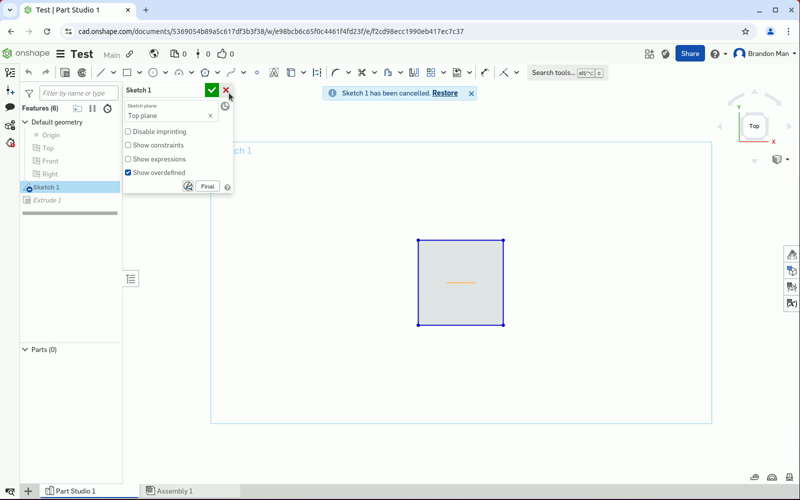
click(229, 92)
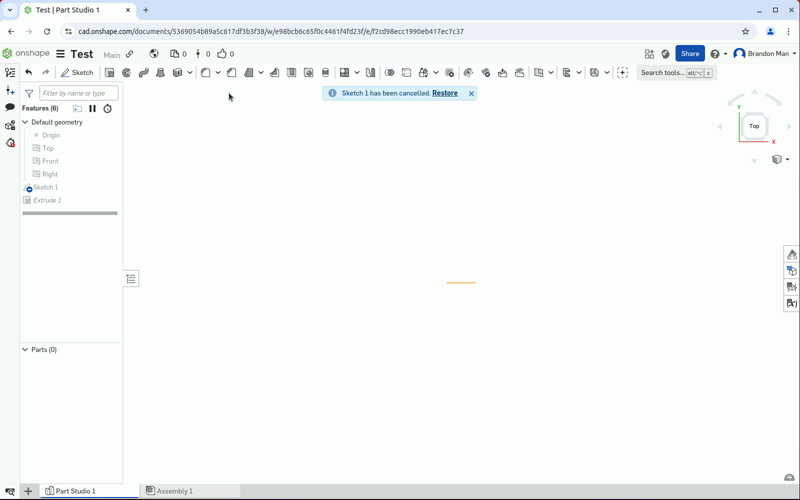
mouse_move(73, 352)
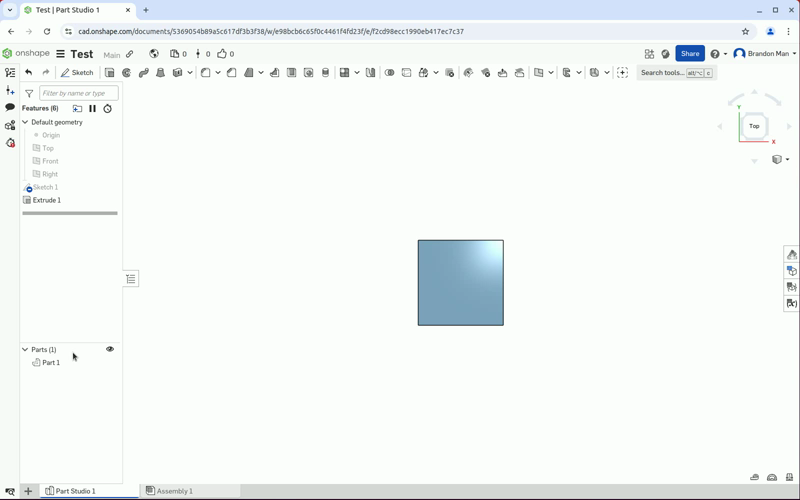
key(y)
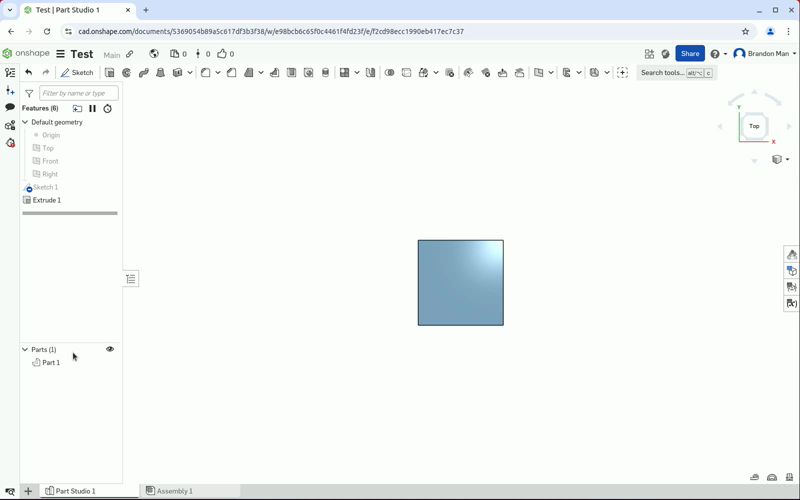
key(shift+p)
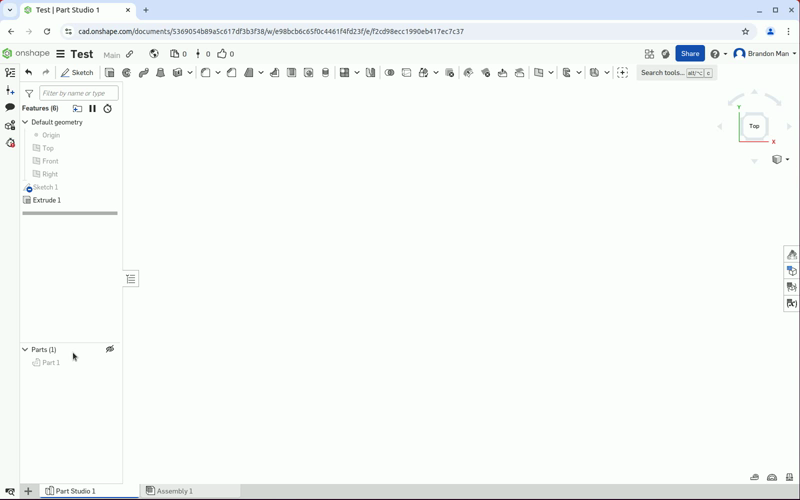
key(space)
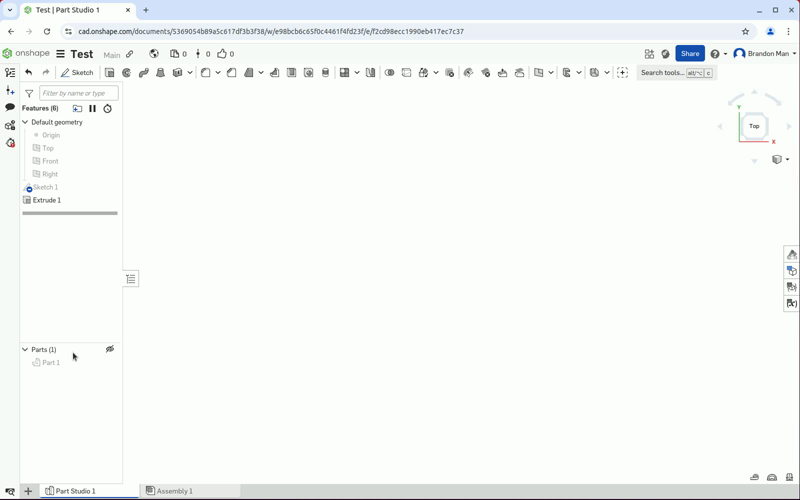
key_down(shift)
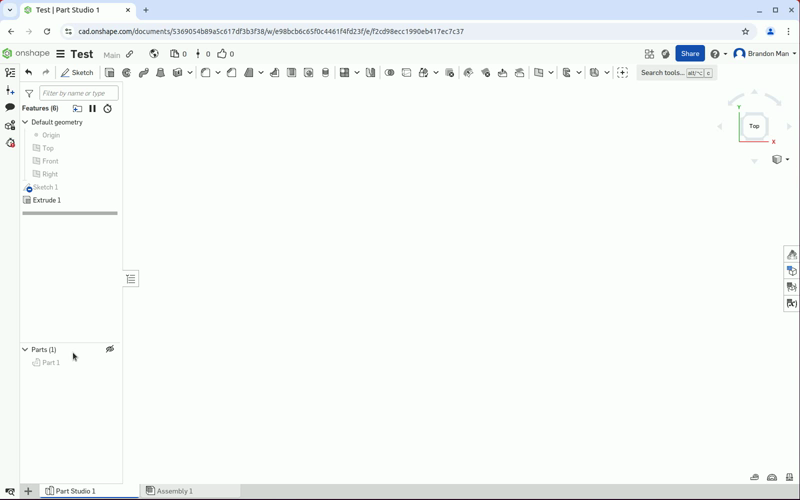
key(up)
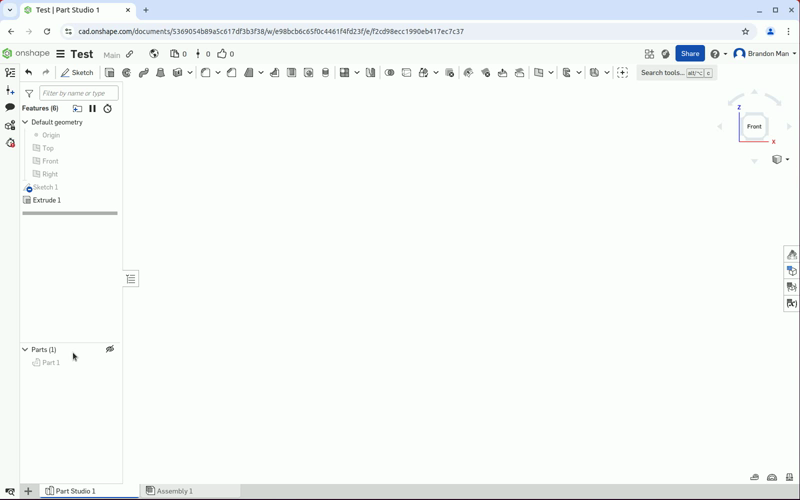
key_up(shift)
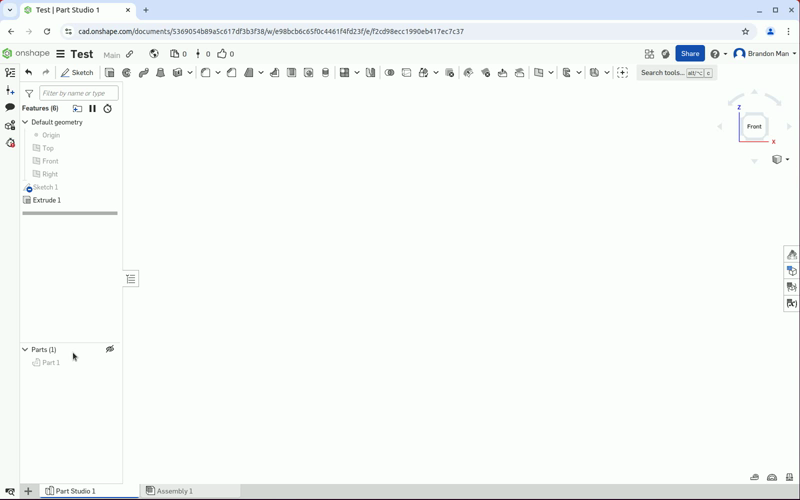
mouse_move(73, 352)
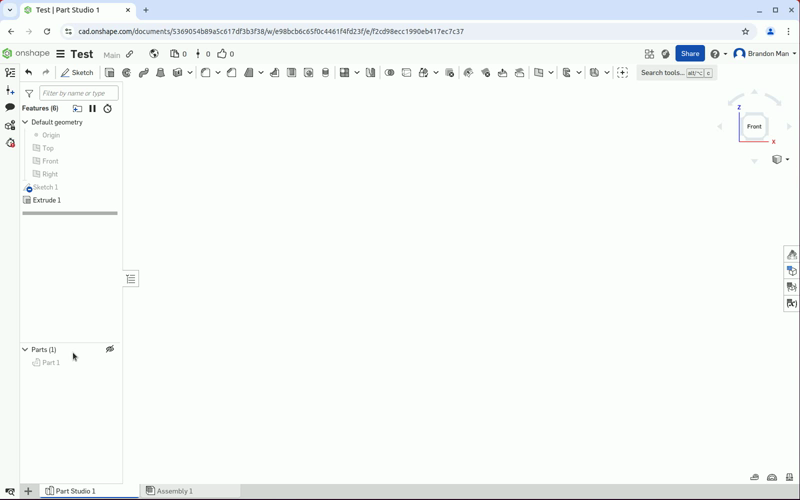
key(shift+y)
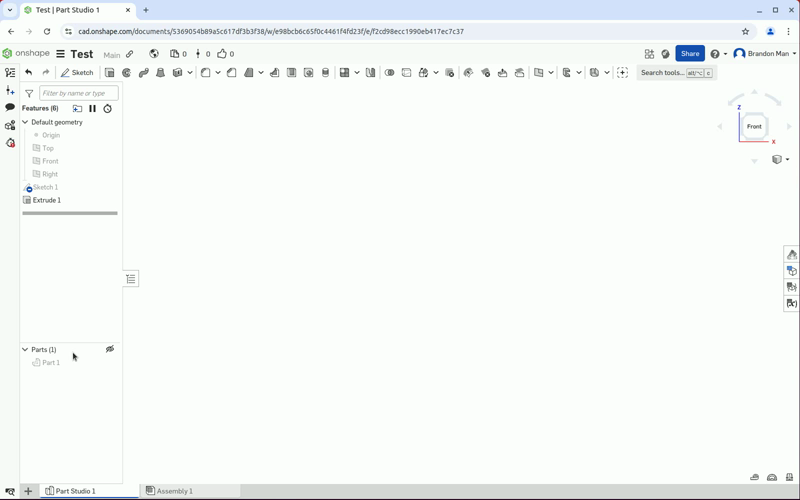
key(shift+s)
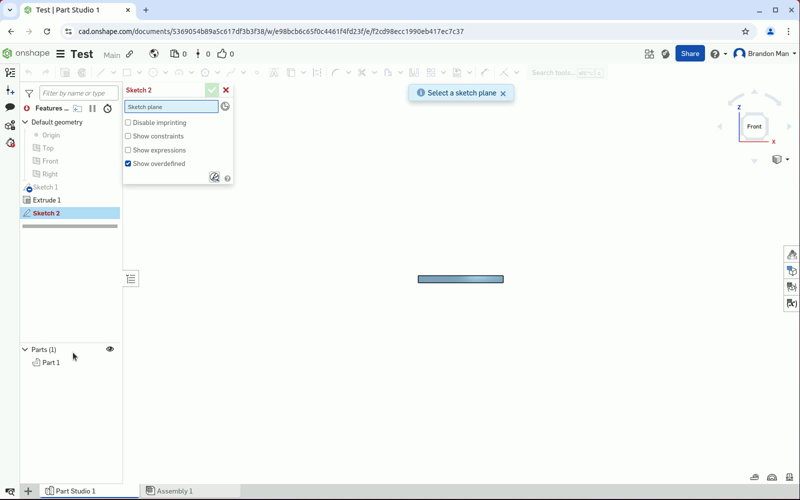
mouse_move(73, 163)
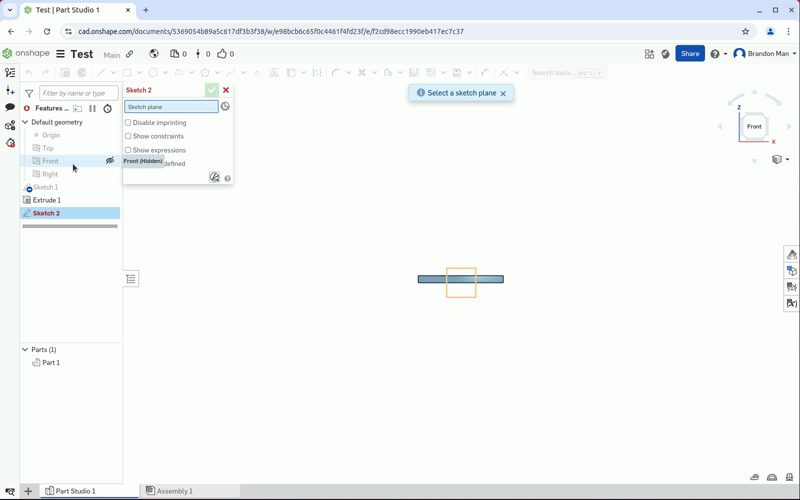
click(73, 163)
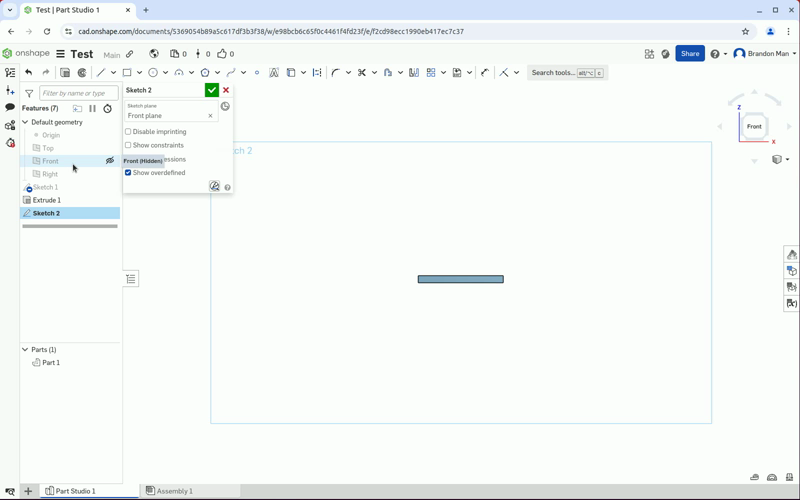
mouse_move(73, 352)
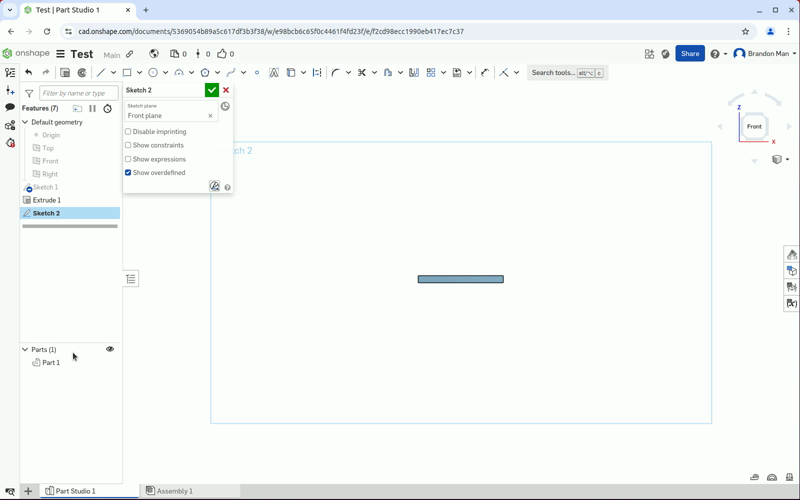
key(y)
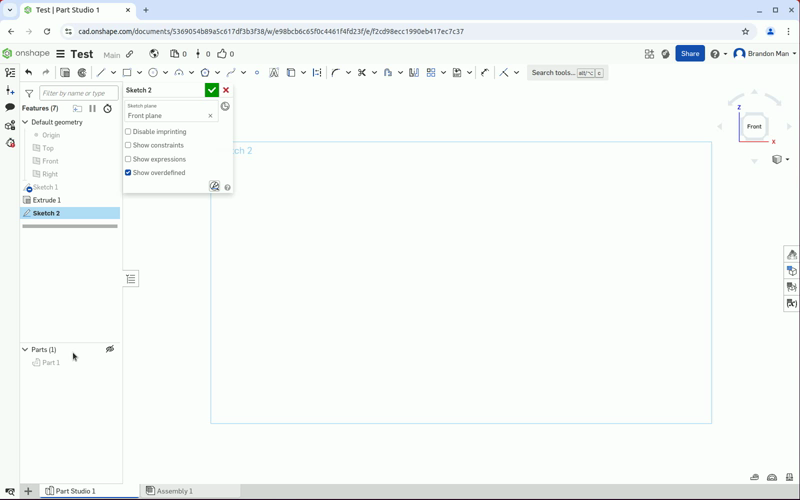
key(l)
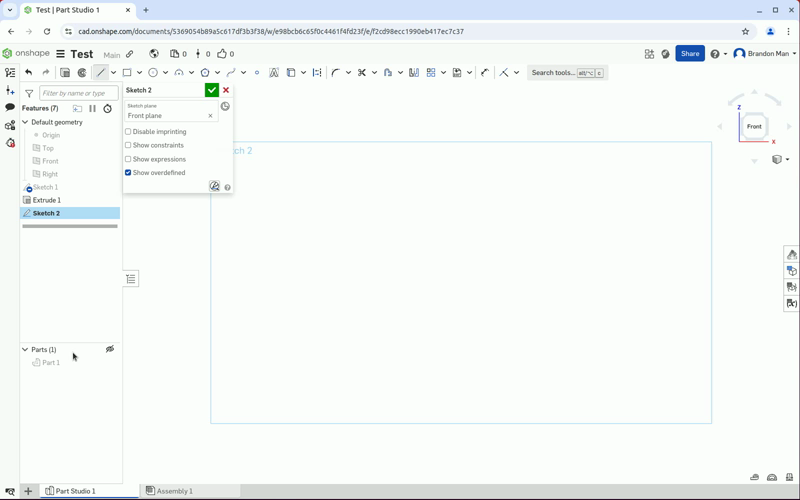
key_down(shift)
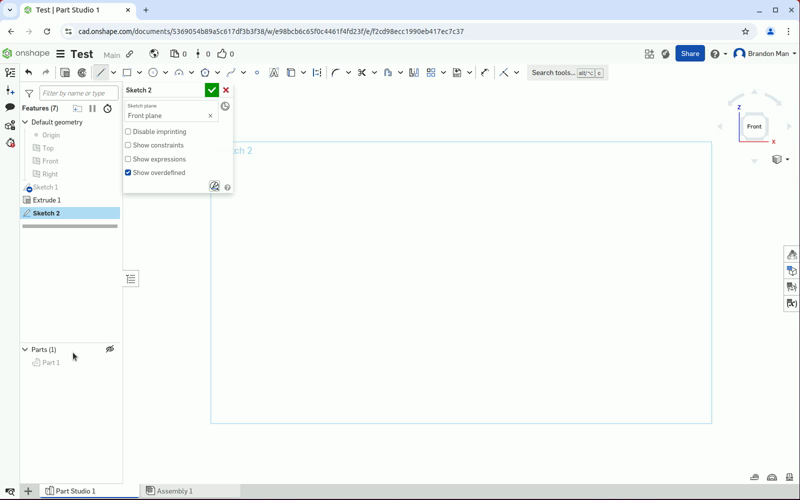
mouse_move(460, 276)
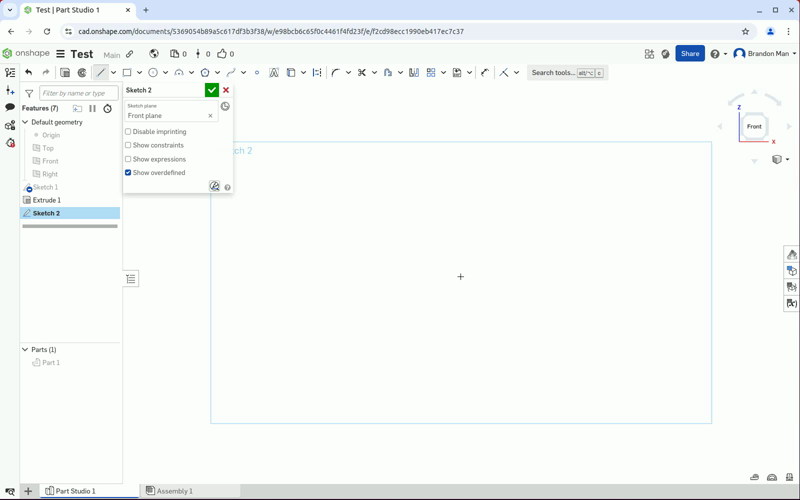
click(460, 276)
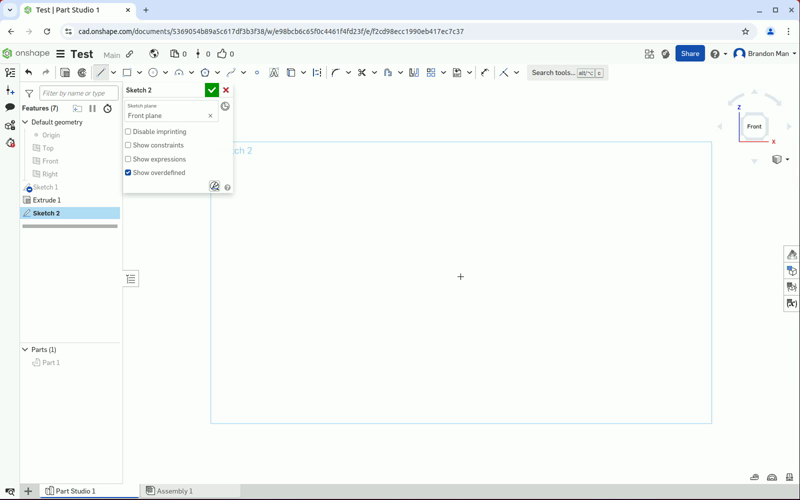
key_up(shift)
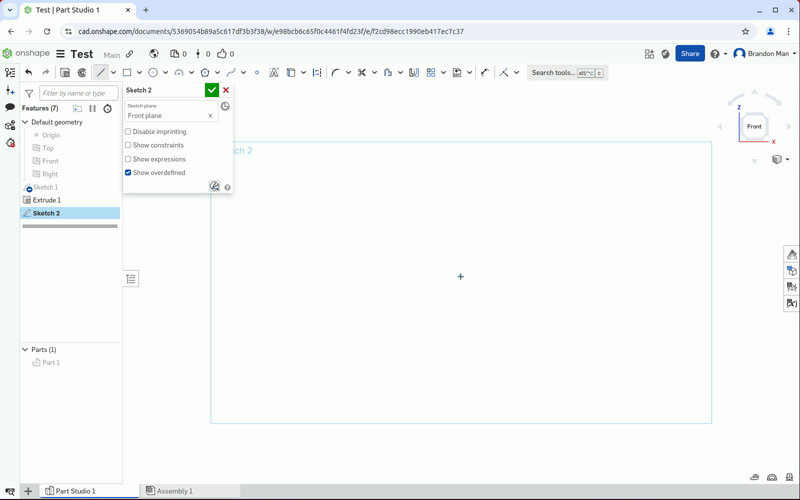
key_down(shift)
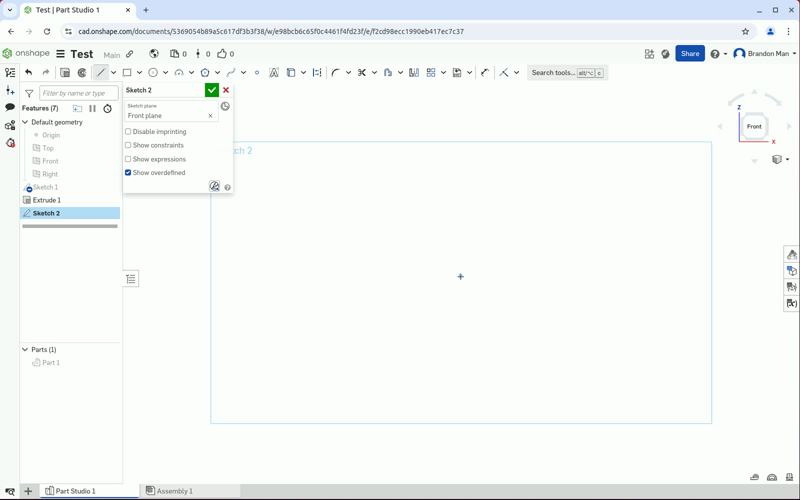
mouse_move(490, 276)
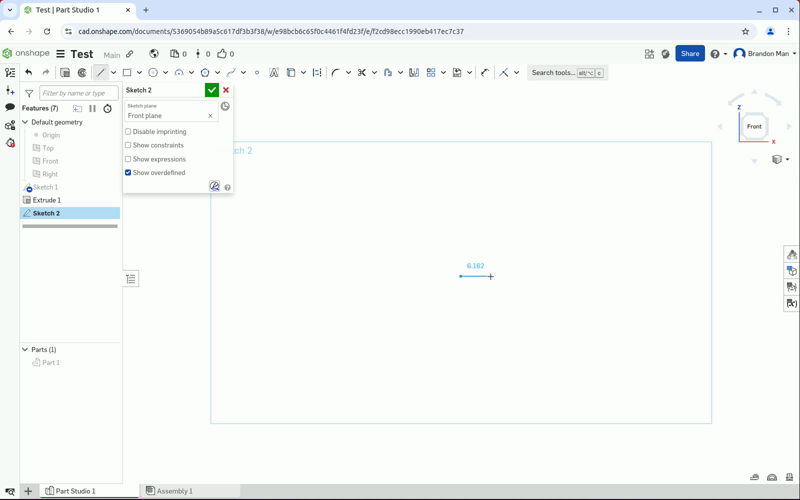
mouse_move(486, 276)
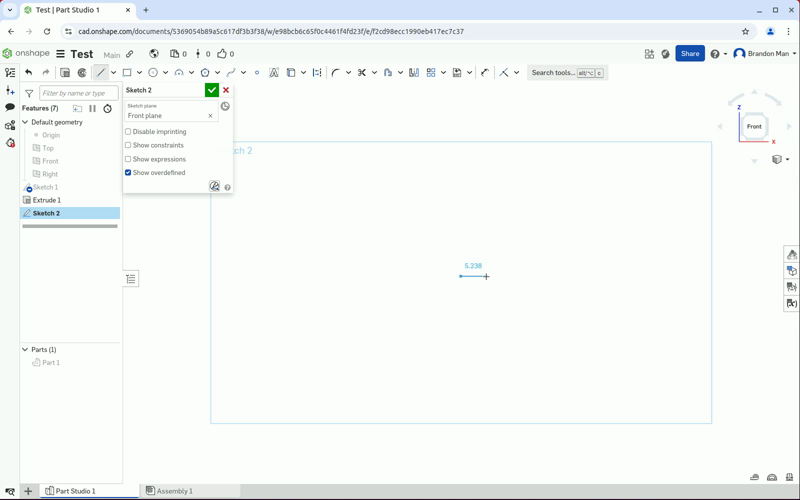
click(486, 276)
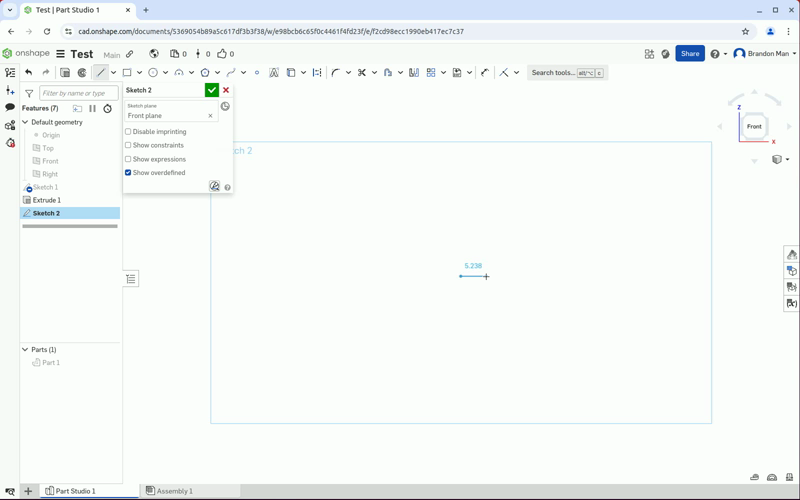
key_up(shift)
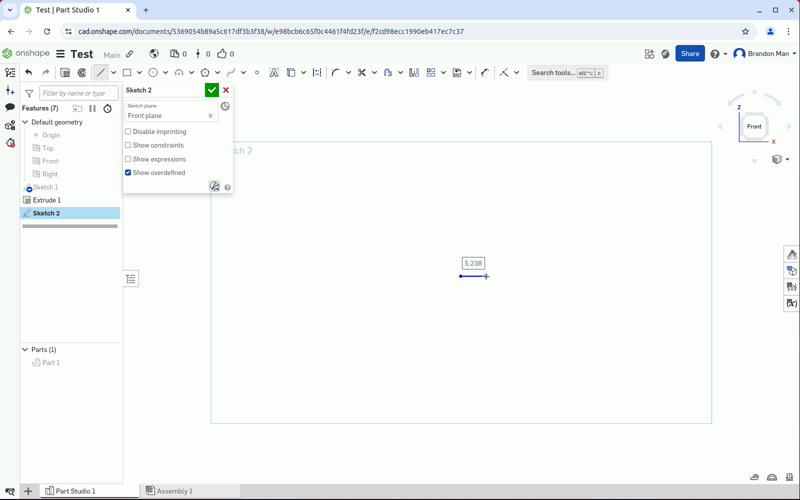
key_down(shift)
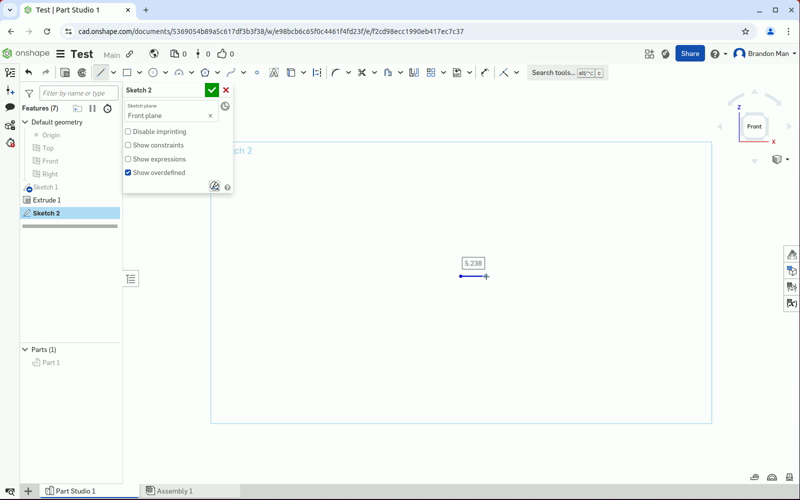
mouse_move(469, 170)
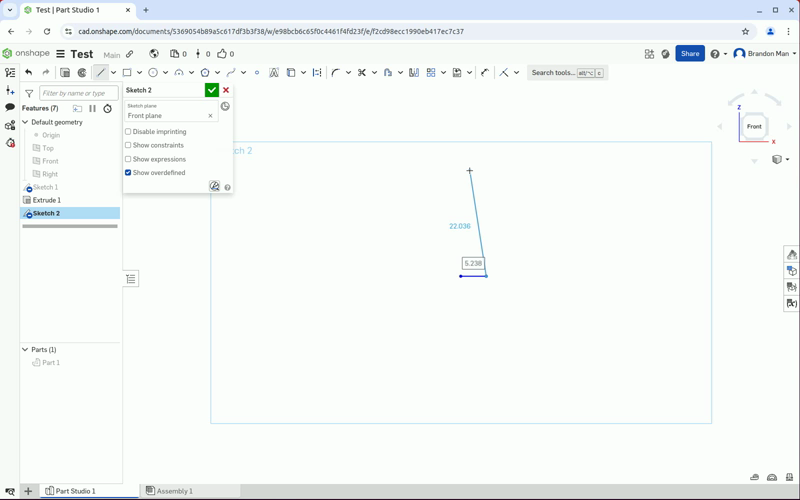
click(469, 170)
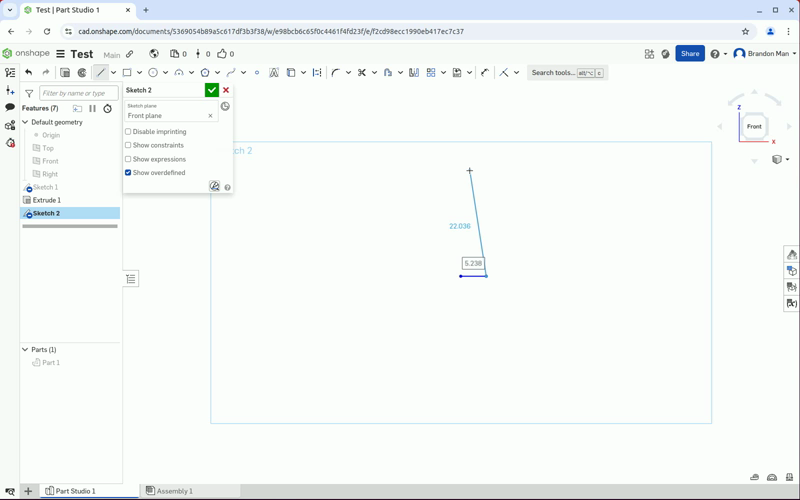
key_up(shift)
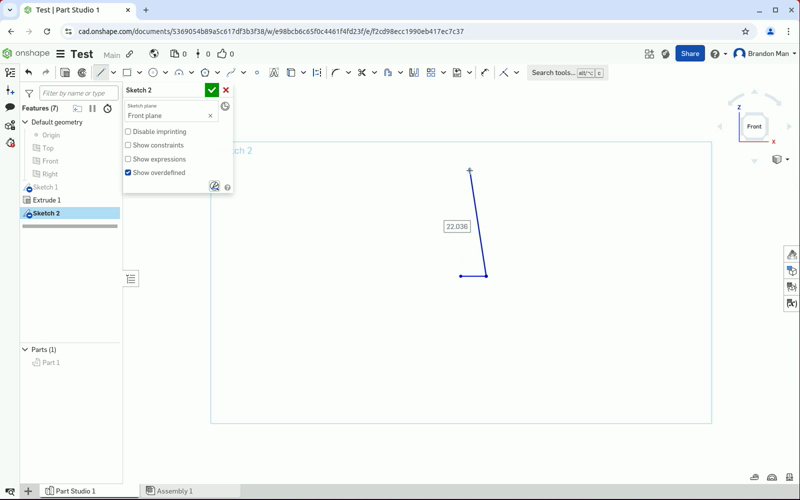
key_down(shift)
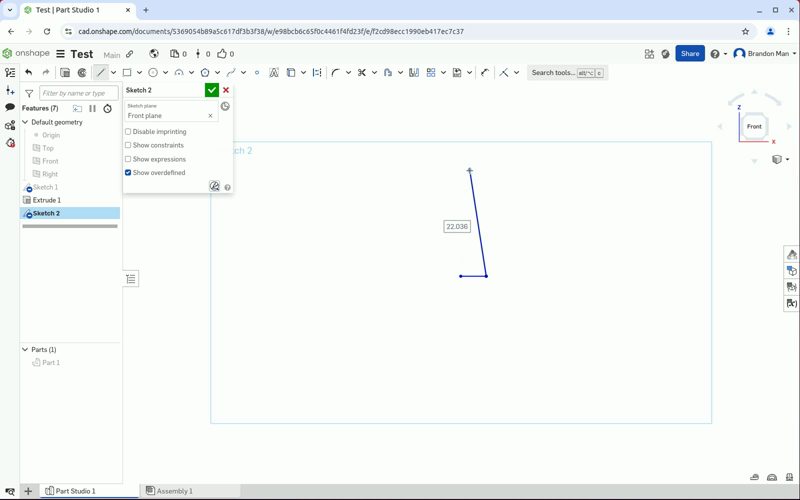
mouse_move(499, 170)
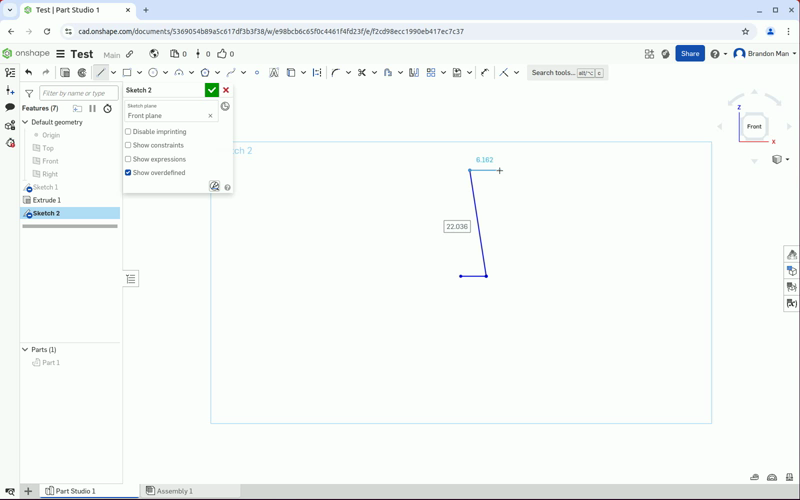
mouse_move(460, 170)
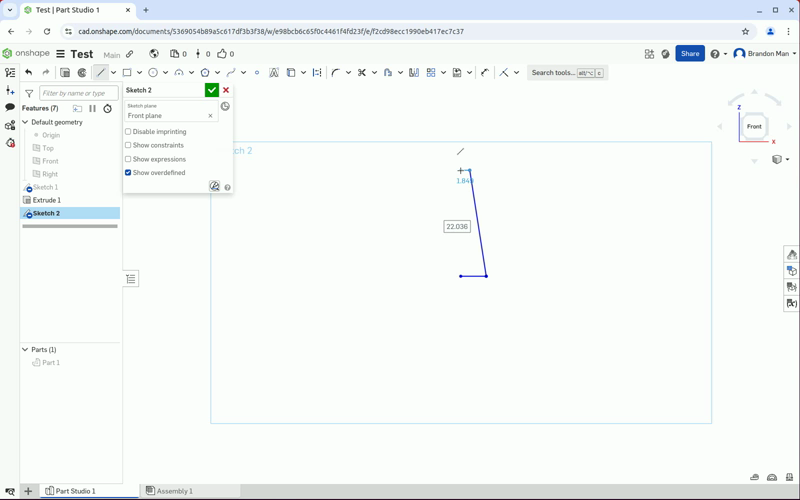
click(460, 170)
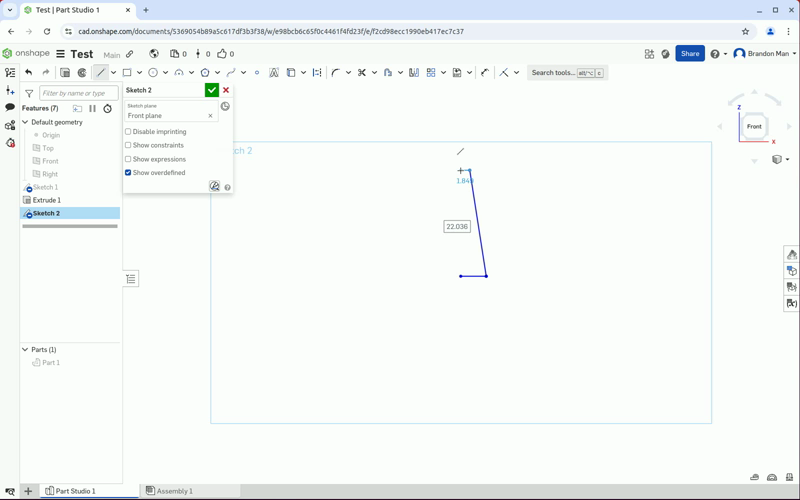
key_up(shift)
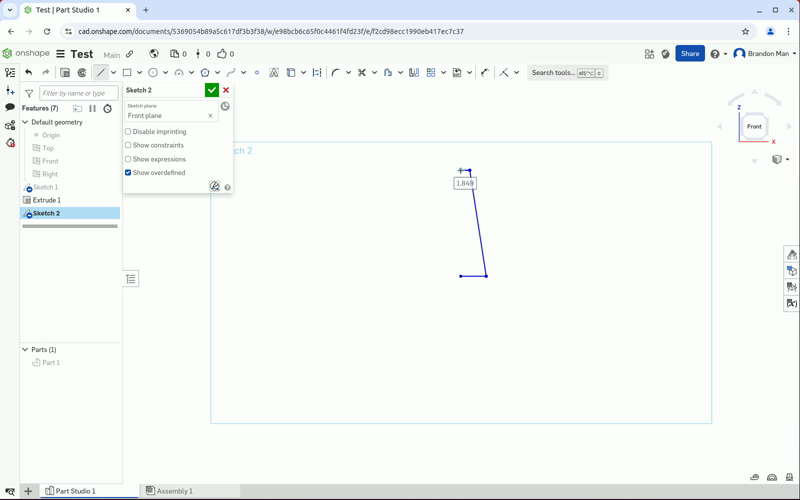
key_down(shift)
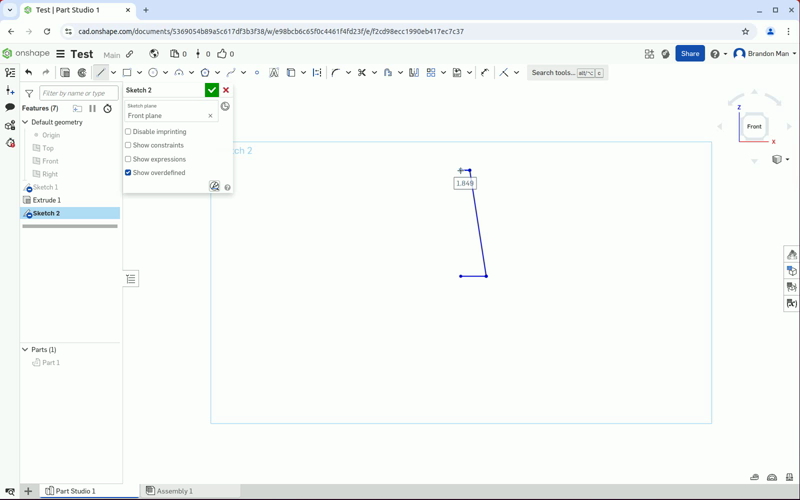
mouse_move(460, 276)
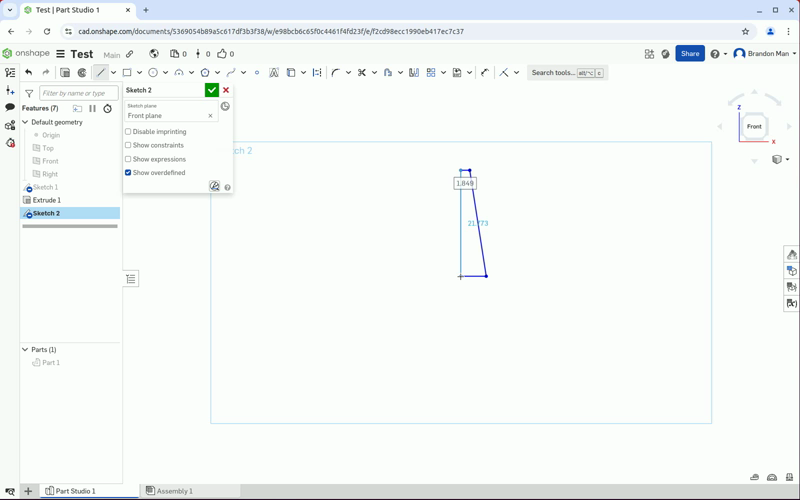
key_up(shift)
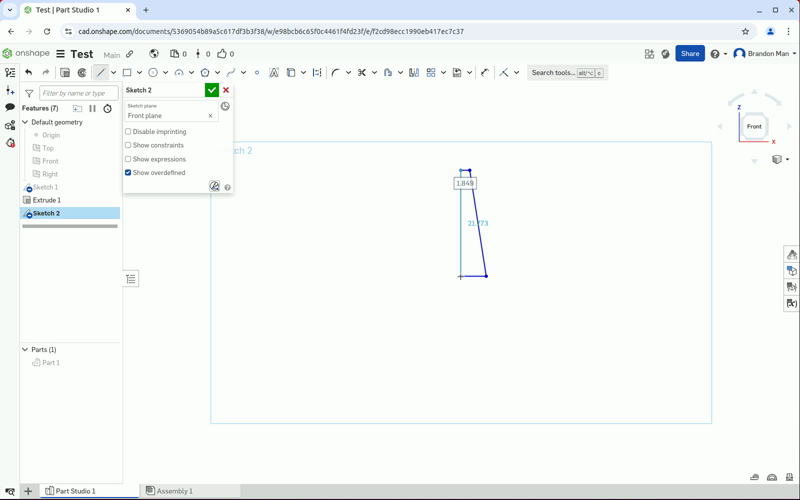
click(460, 276)
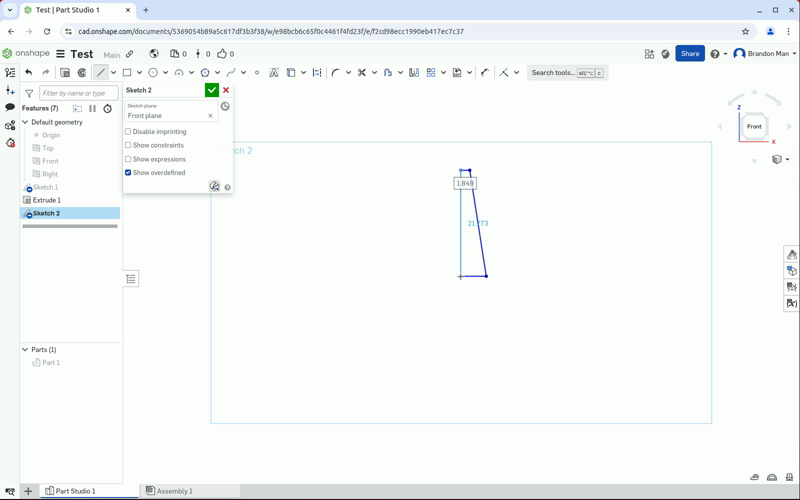
key(esc)
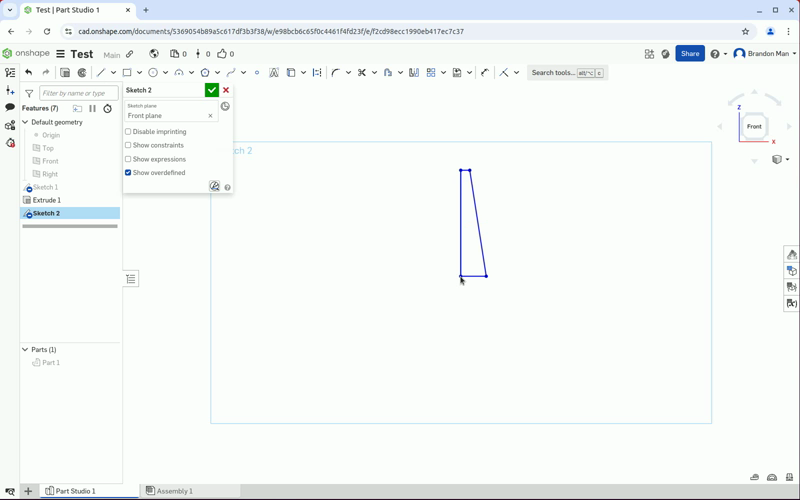
mouse_move(476, 263)
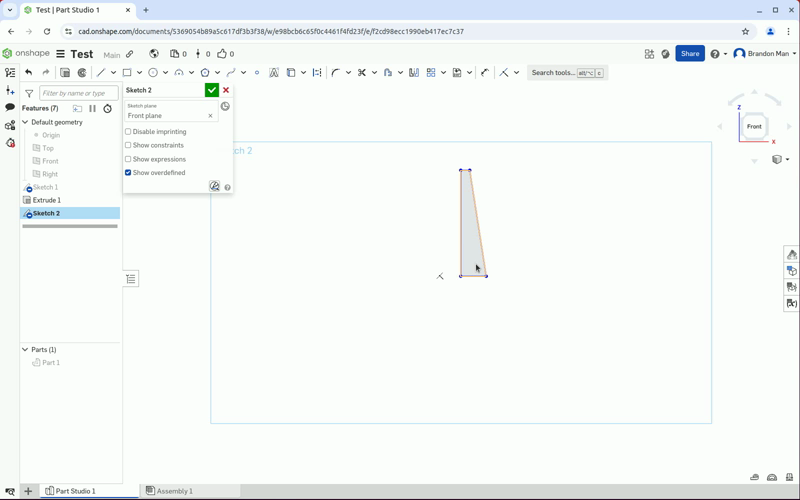
click(476, 263)
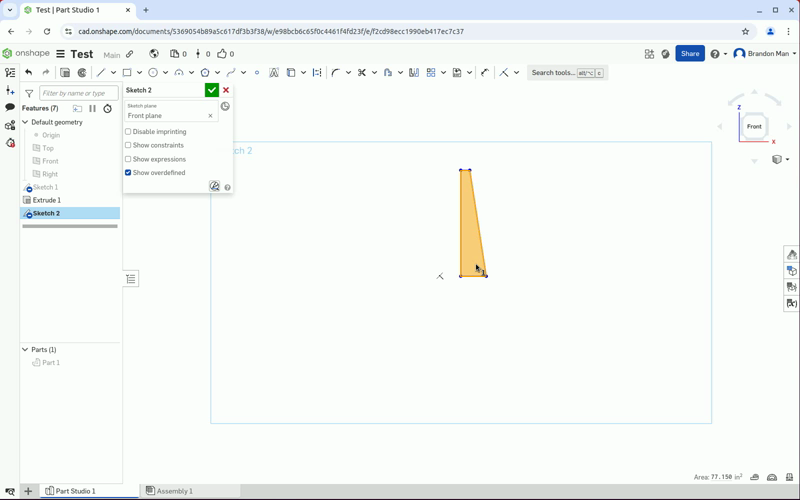
mouse_move(73, 352)
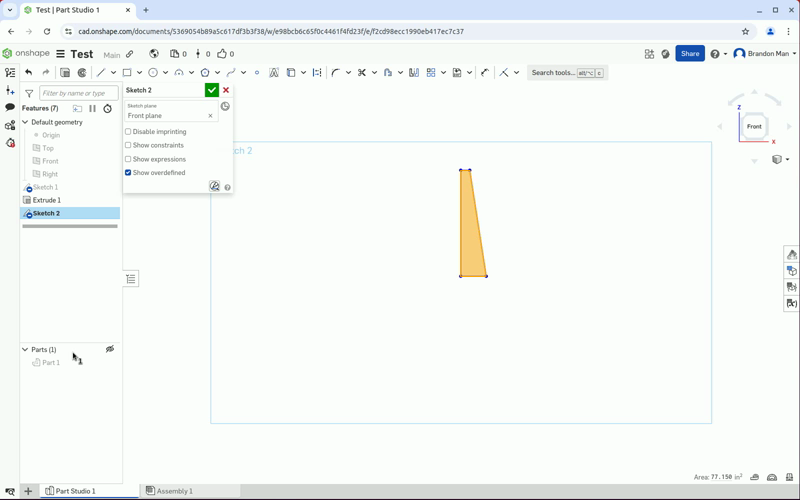
key(shift+y)
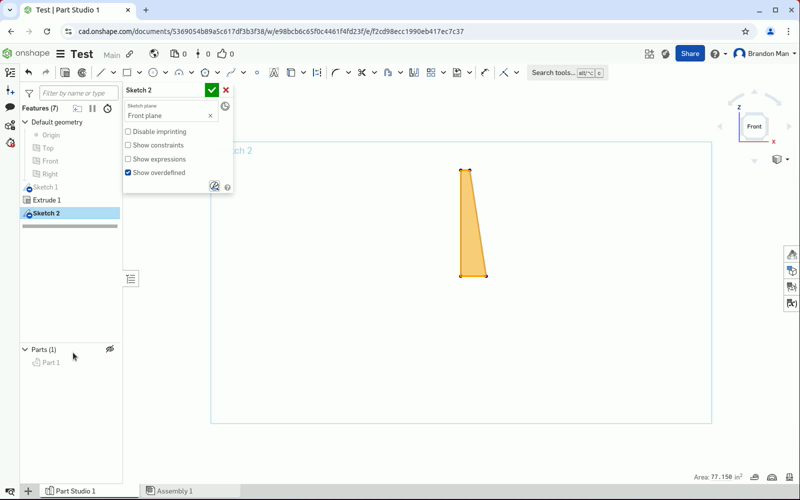
key(shift+e)
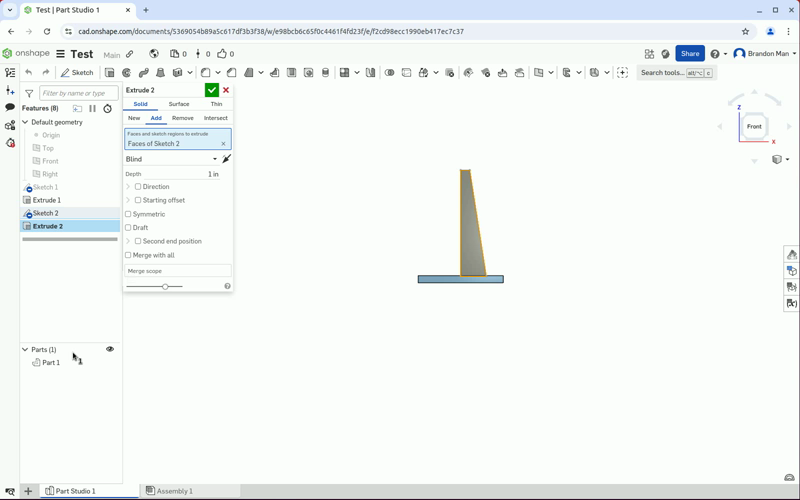
mouse_move(143, 106)
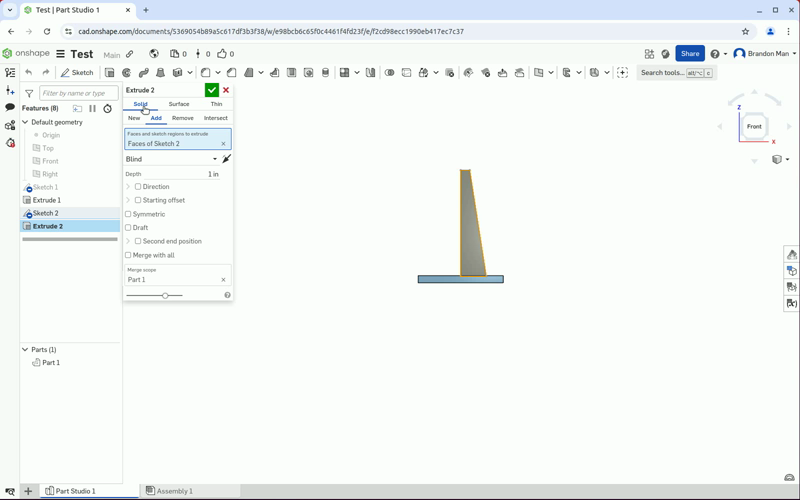
click(143, 106)
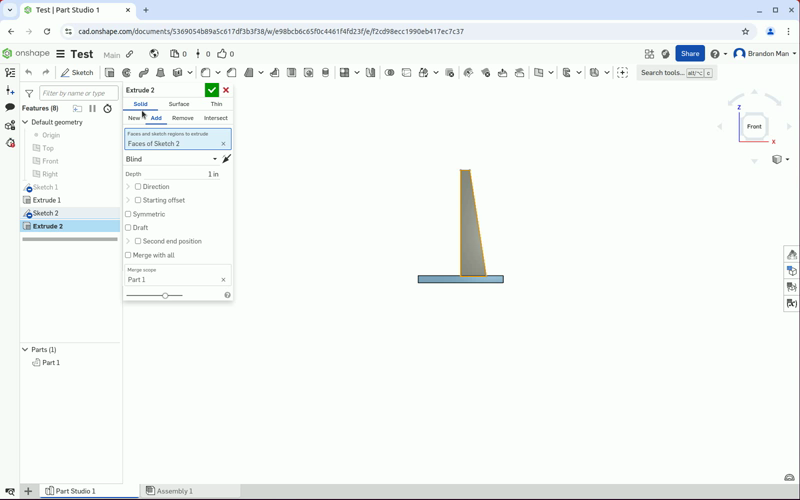
mouse_move(137, 120)
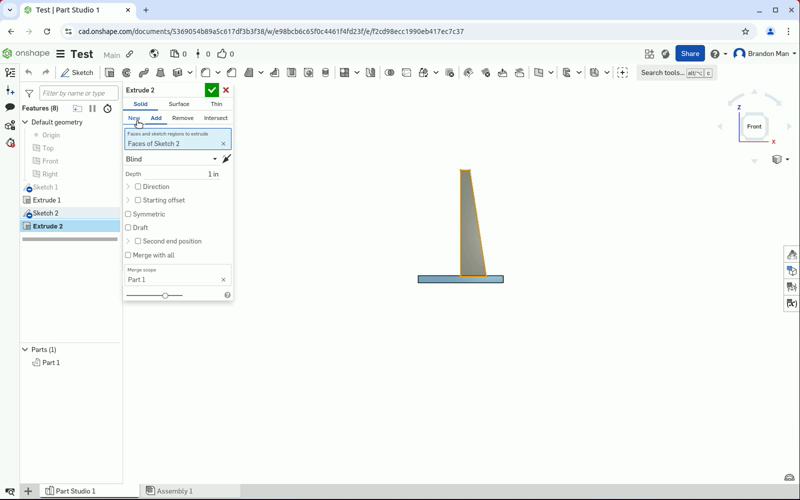
click(137, 120)
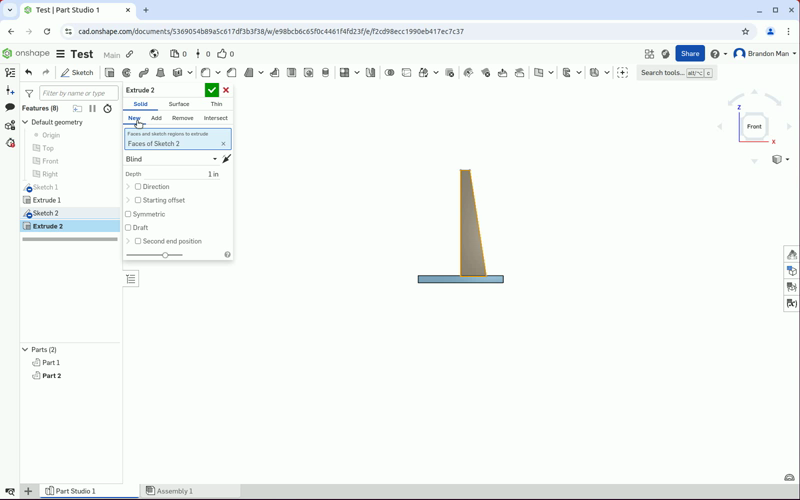
key(tab, 4)
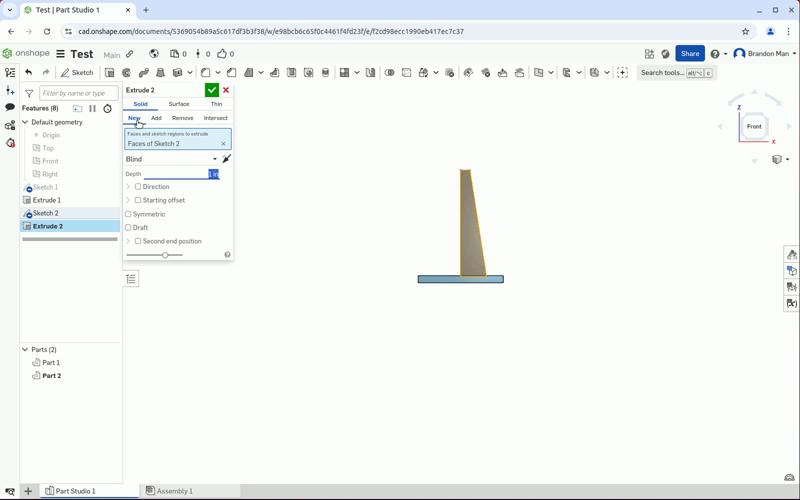
text(1.926)
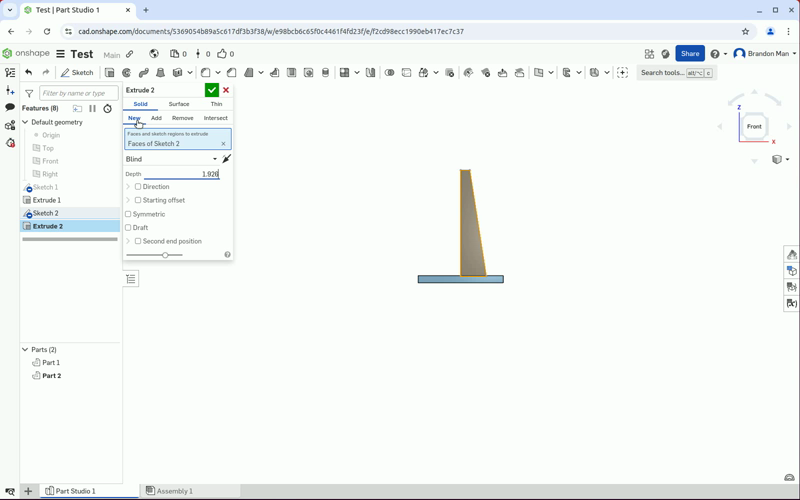
key(enter)
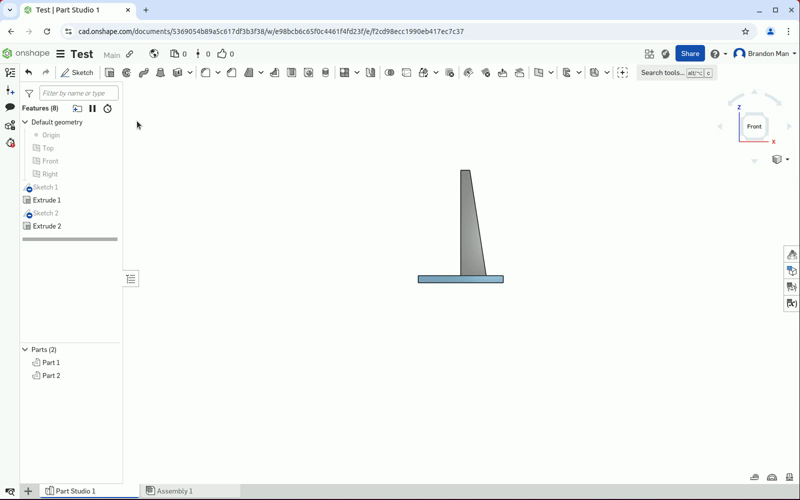
key(shift+h)
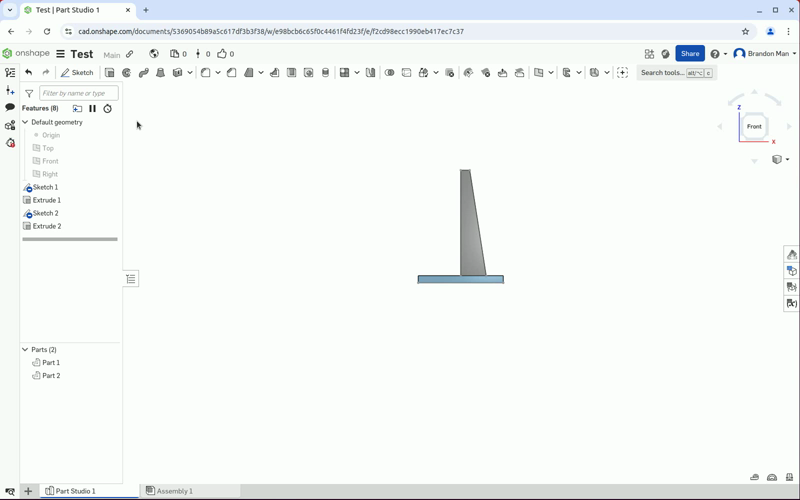
key(shift+h)
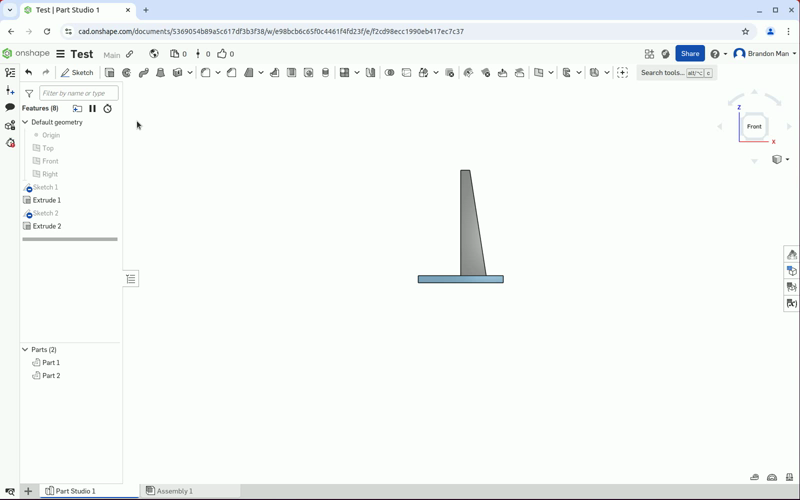
mouse_move(73, 189)
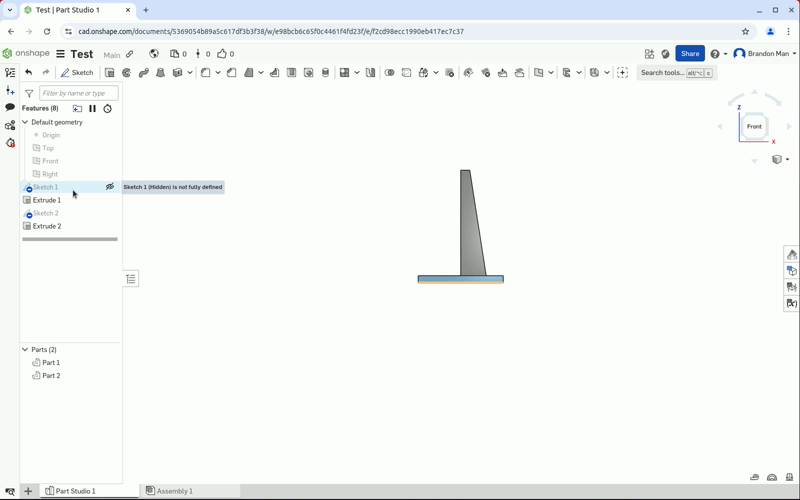
click(73, 189)
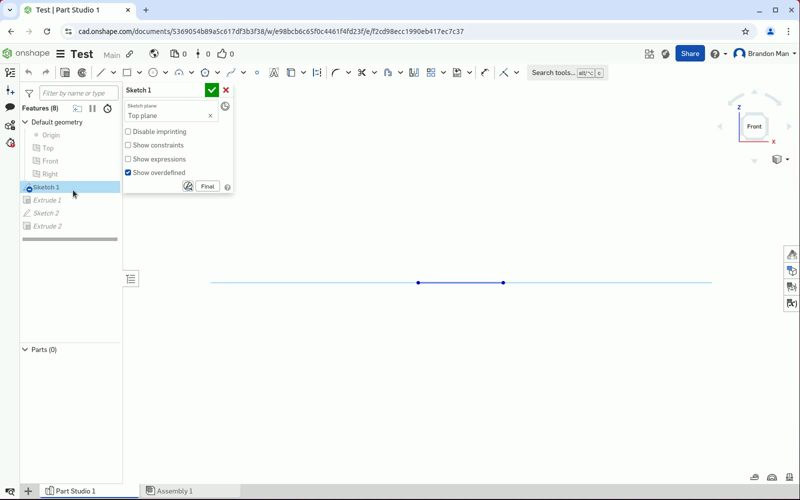
mouse_move(229, 92)
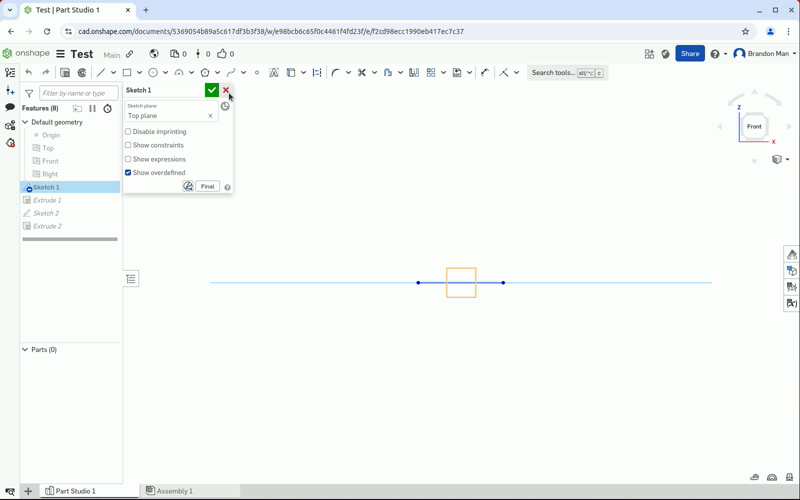
click(229, 92)
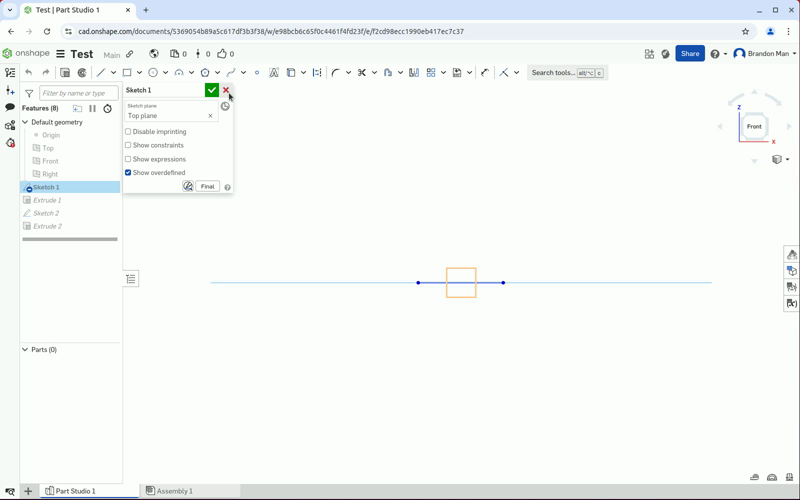
key(shift+s)
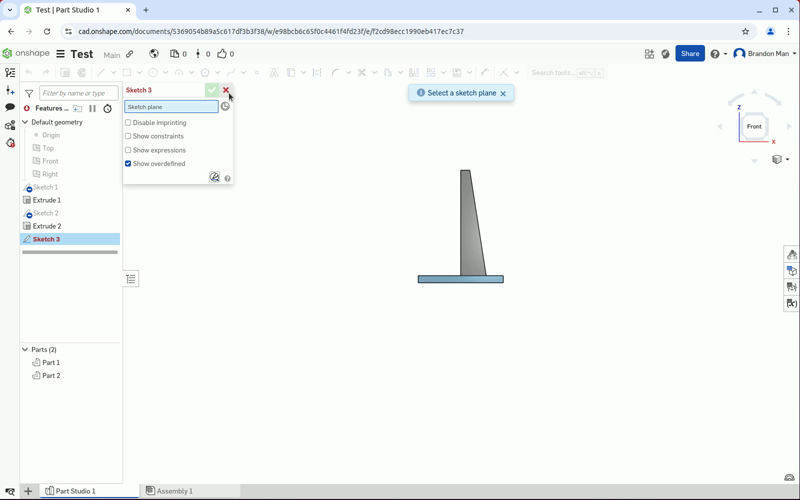
mouse_move(73, 163)
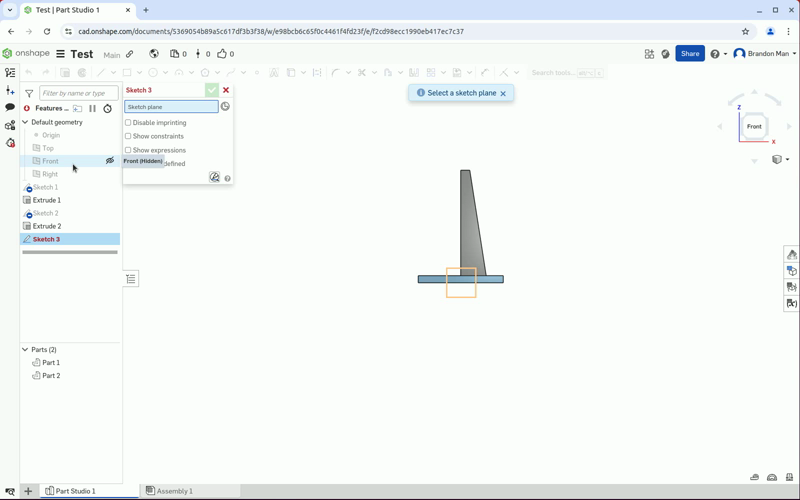
click(73, 163)
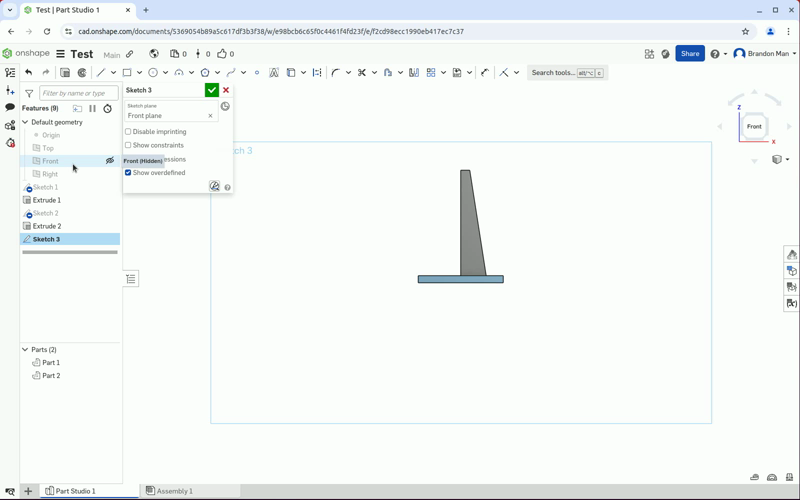
mouse_move(73, 352)
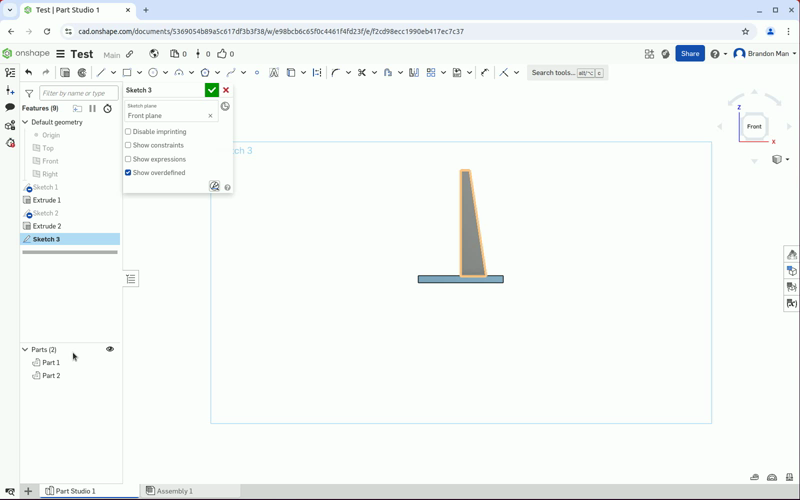
key(y)
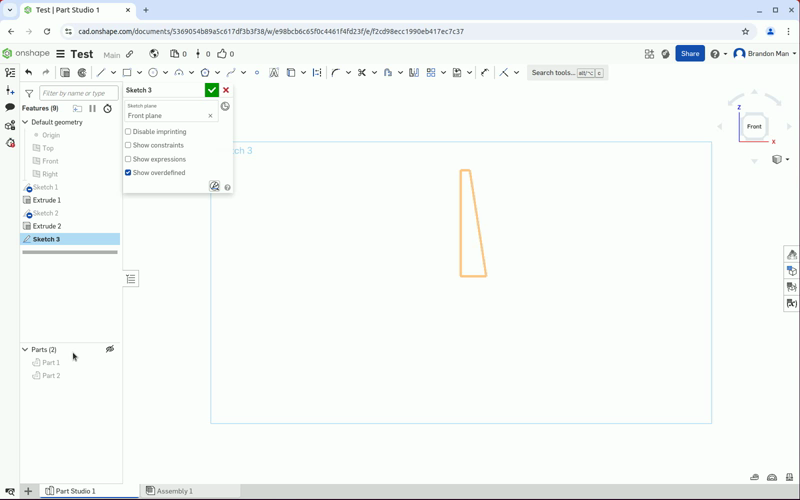
key(l)
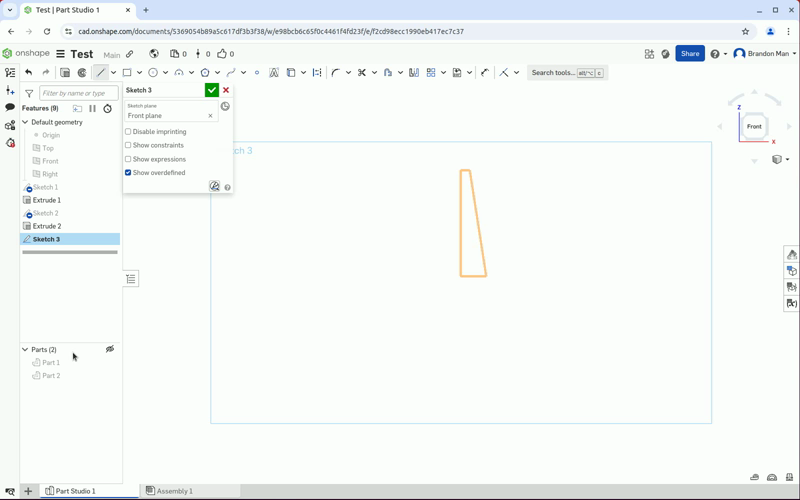
key_down(shift)
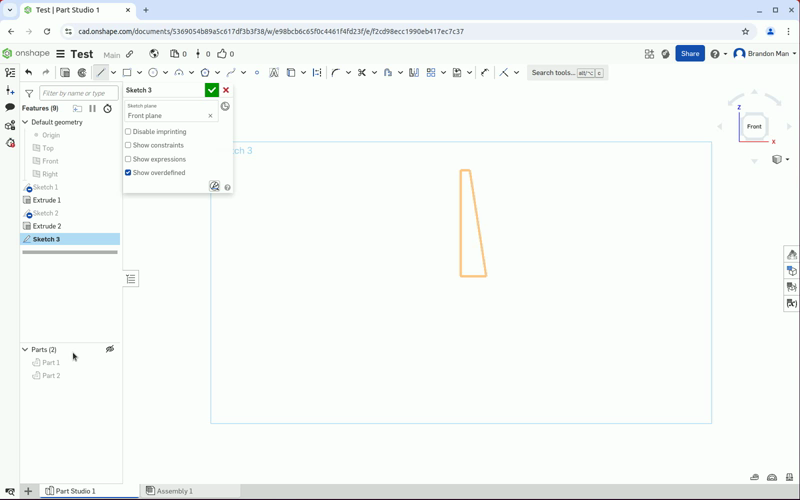
mouse_move(434, 275)
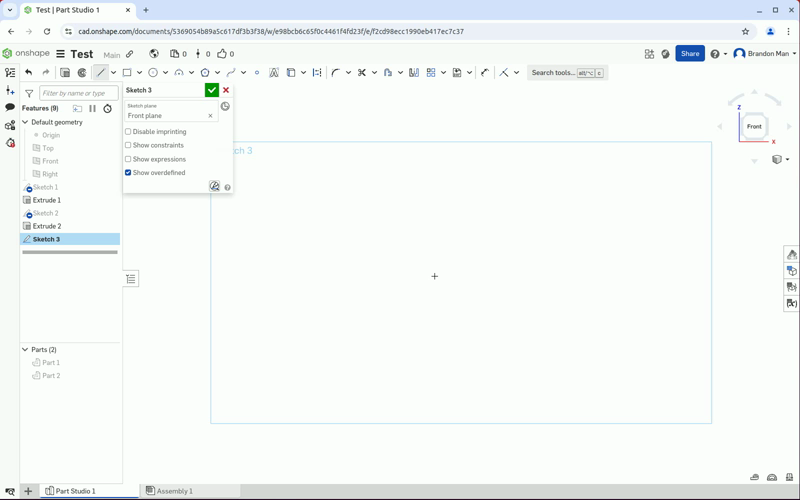
click(434, 275)
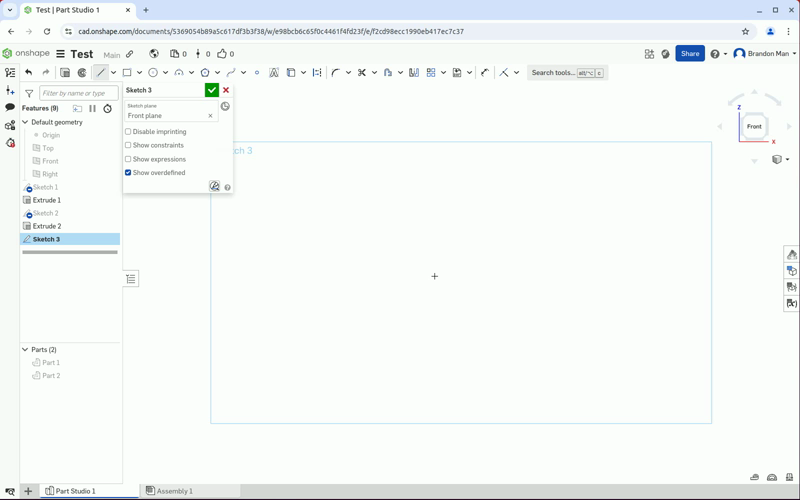
key_up(shift)
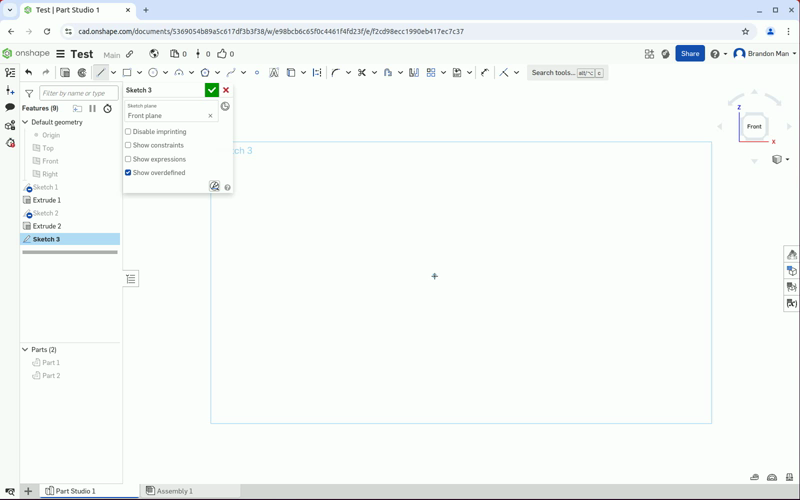
key_down(shift)
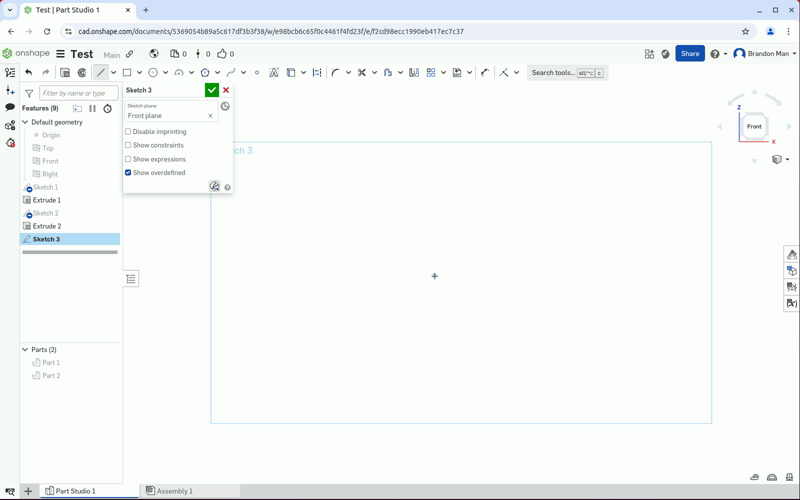
mouse_move(464, 275)
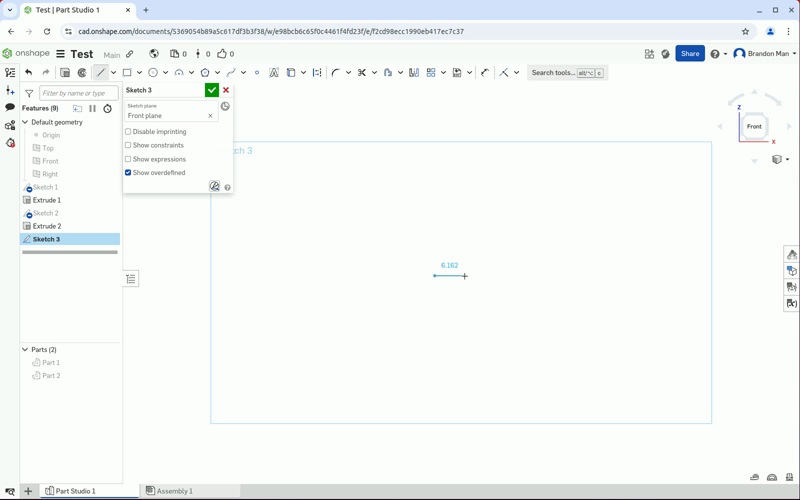
mouse_move(460, 275)
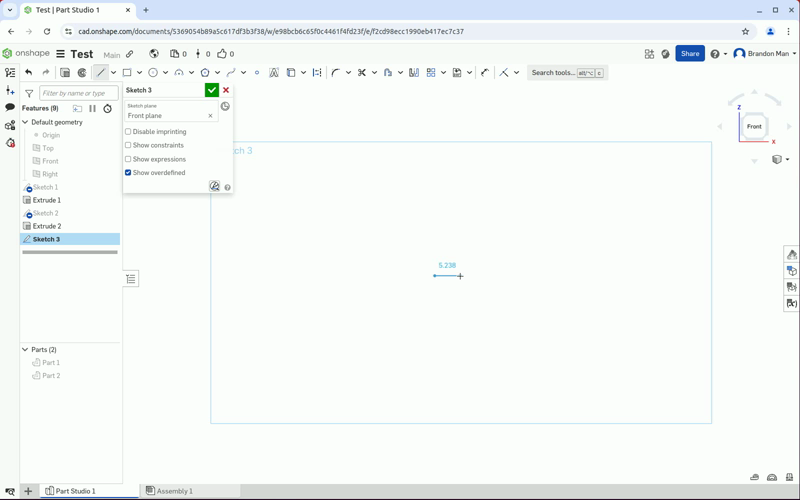
click(460, 275)
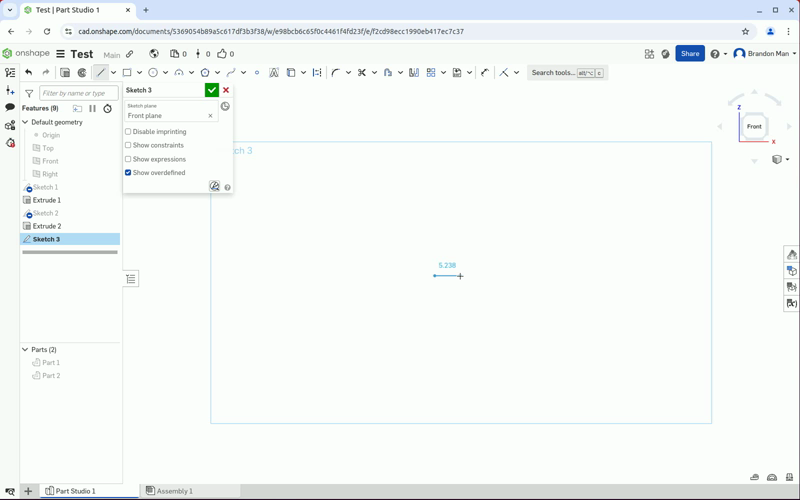
key_up(shift)
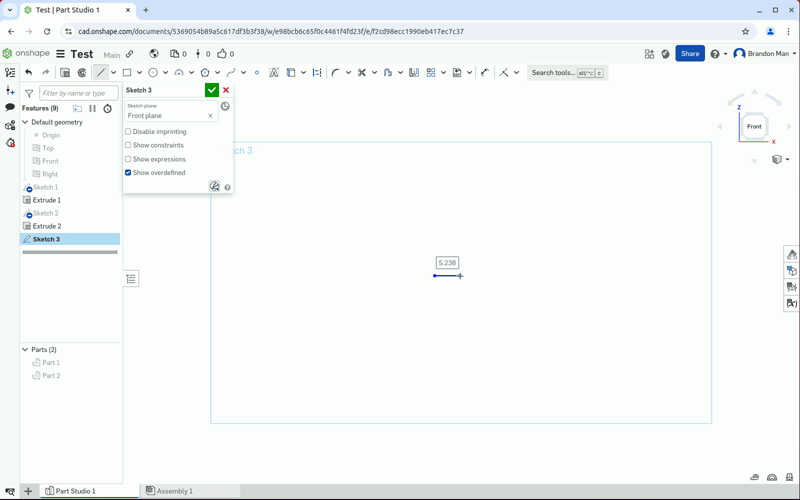
key_down(shift)
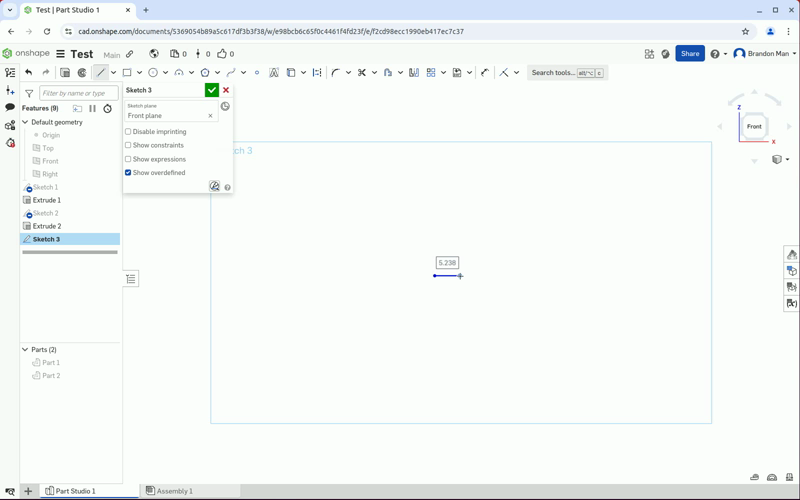
mouse_move(460, 170)
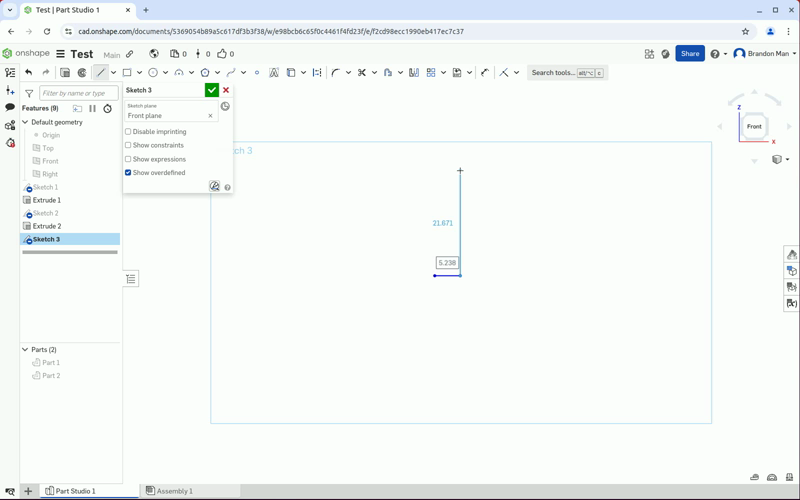
click(460, 170)
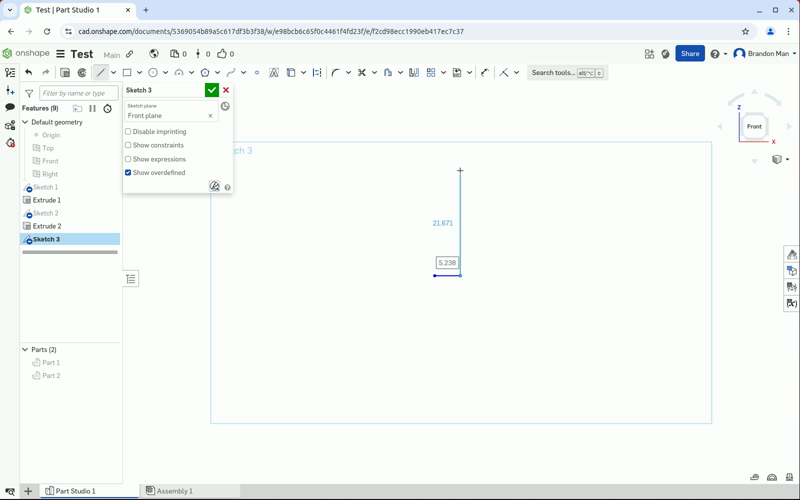
key_up(shift)
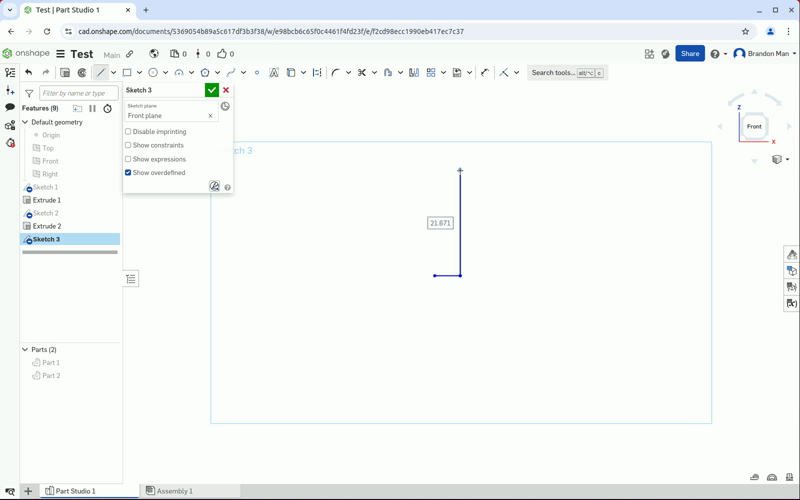
key_down(shift)
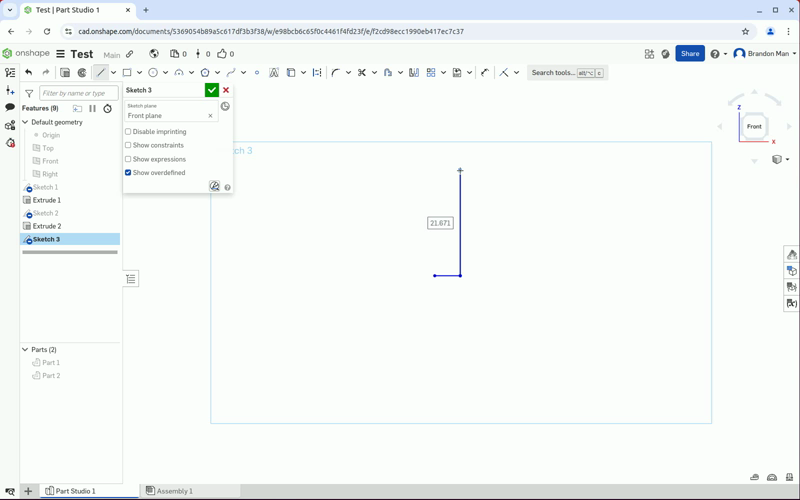
mouse_move(490, 170)
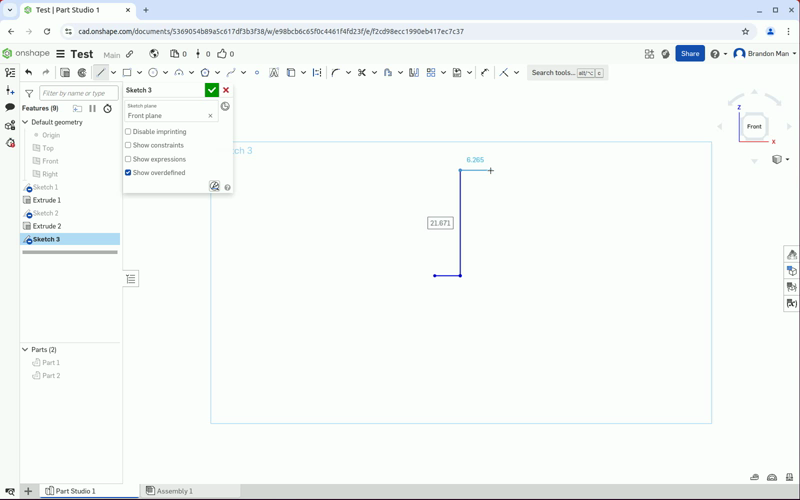
mouse_move(451, 170)
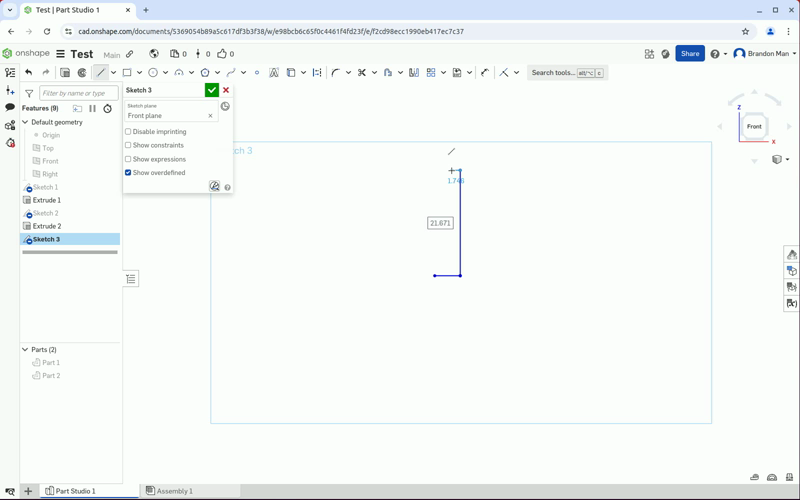
click(451, 170)
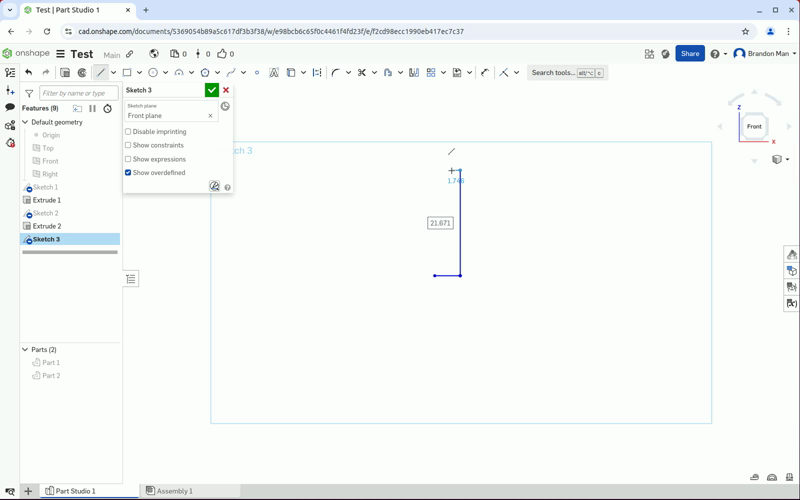
key_up(shift)
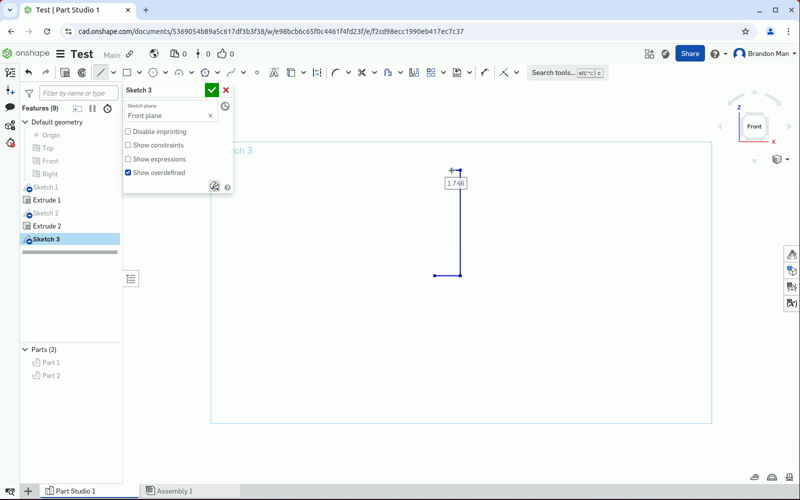
key_down(shift)
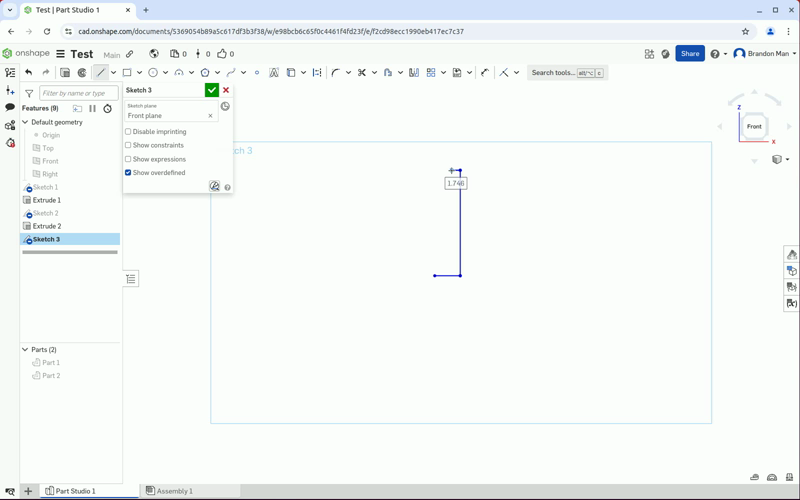
mouse_move(434, 275)
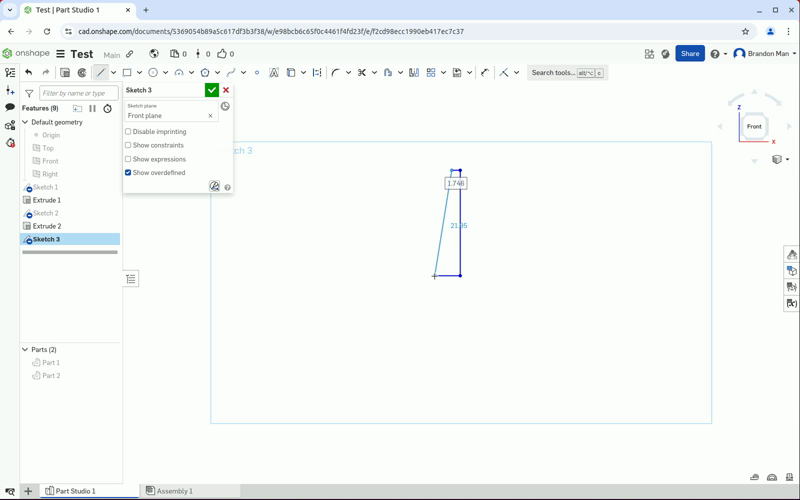
key_up(shift)
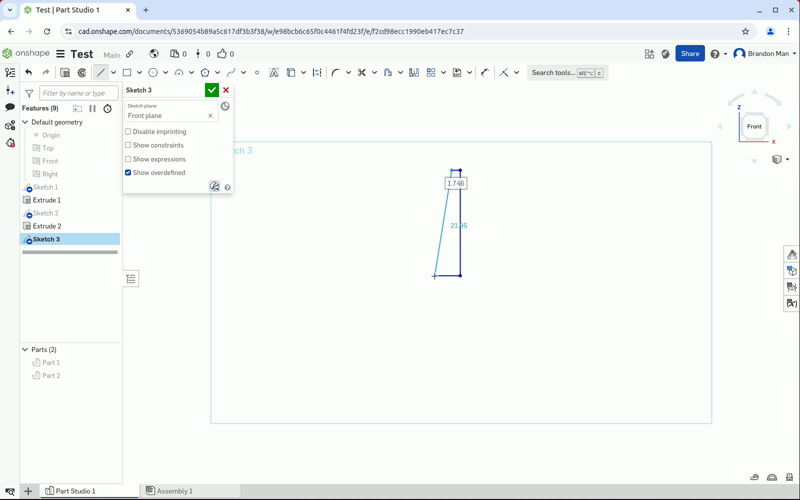
click(434, 275)
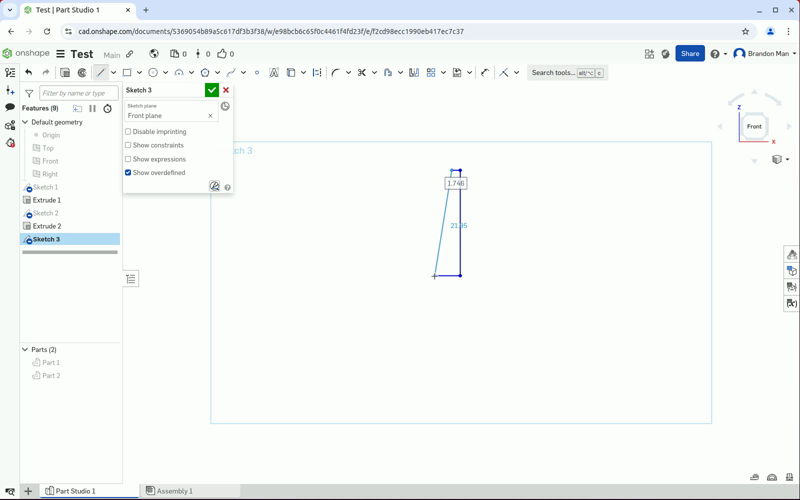
key(esc)
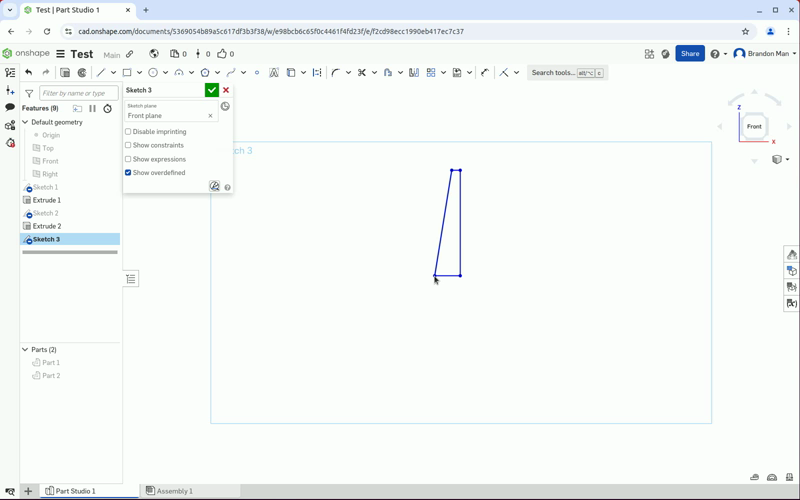
mouse_move(458, 177)
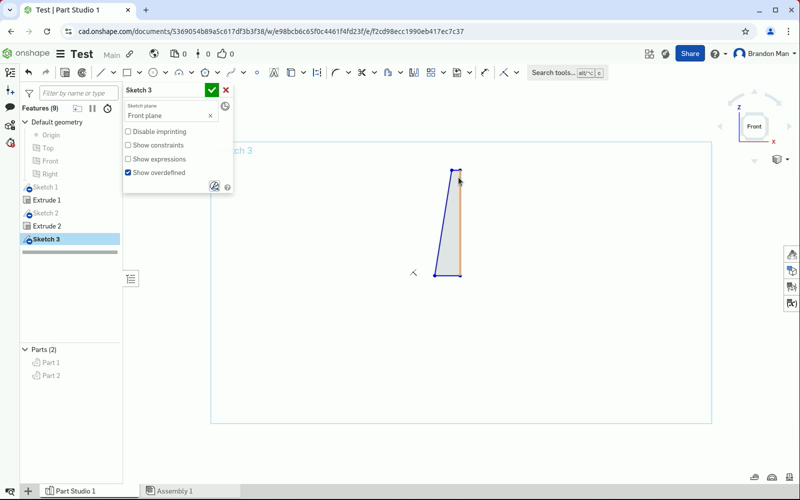
click(458, 177)
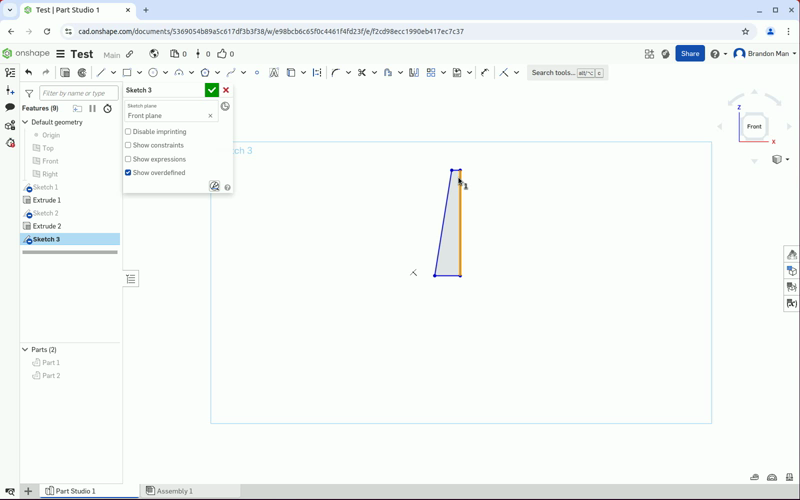
mouse_move(73, 352)
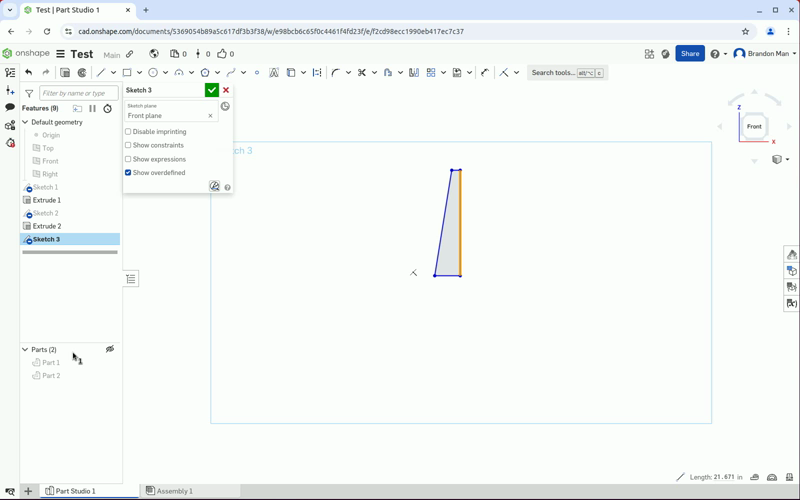
key(shift+y)
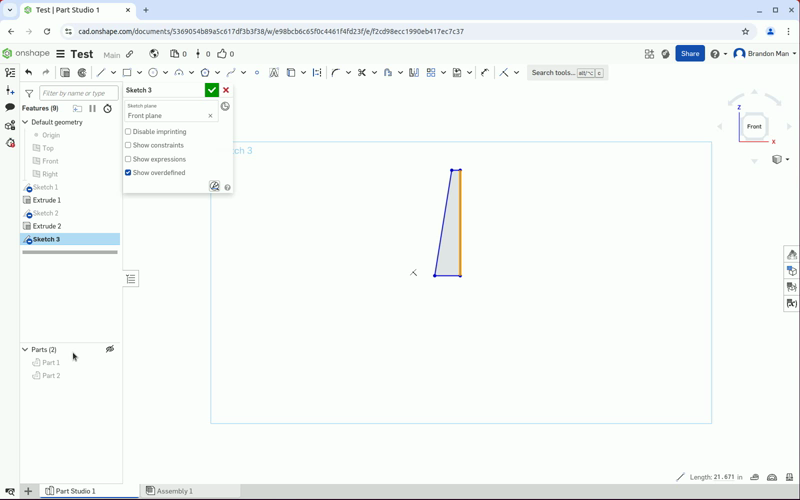
key(shift+e)
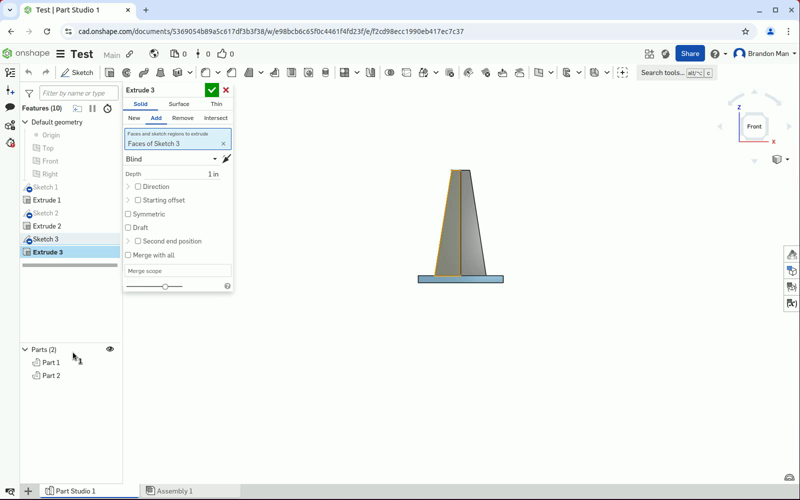
mouse_move(143, 106)
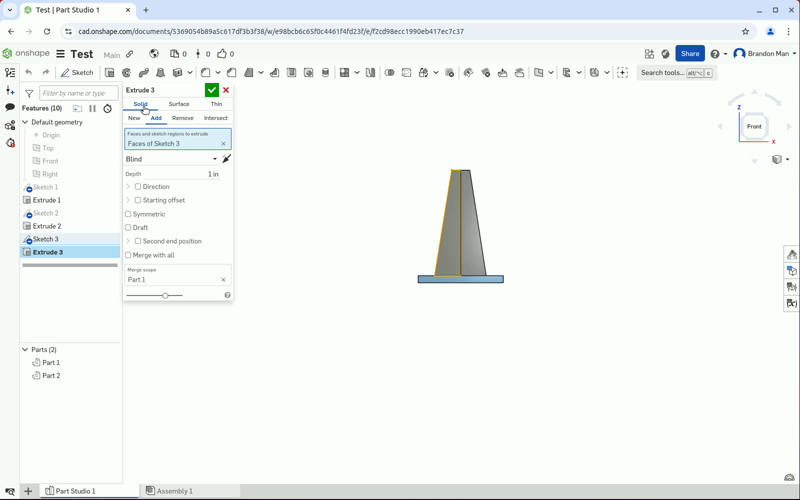
click(143, 106)
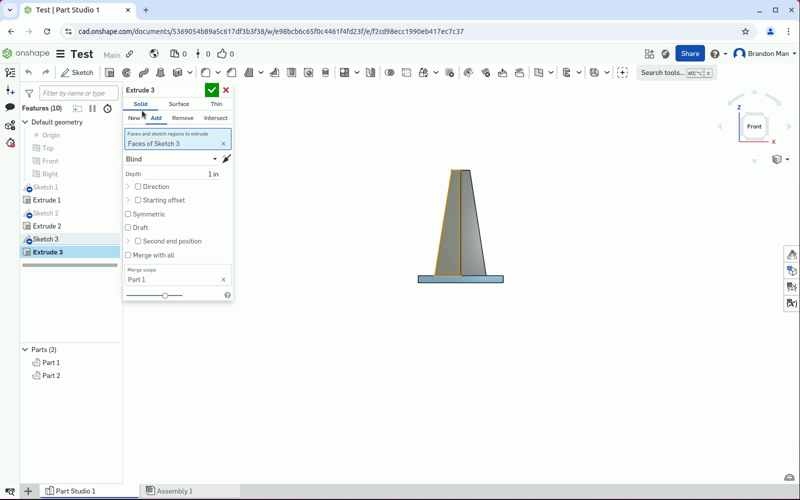
mouse_move(137, 120)
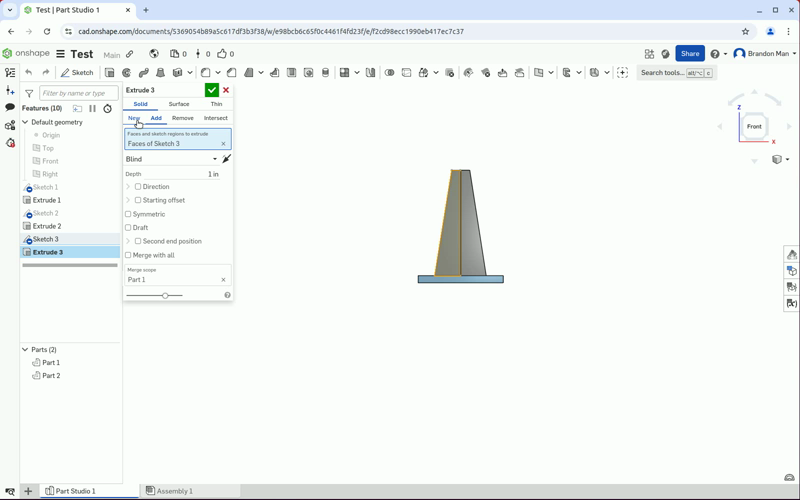
click(137, 120)
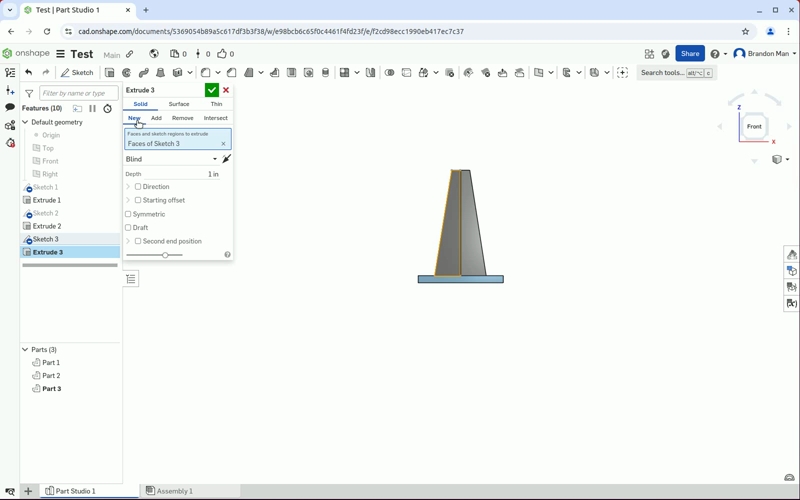
key(tab, 4)
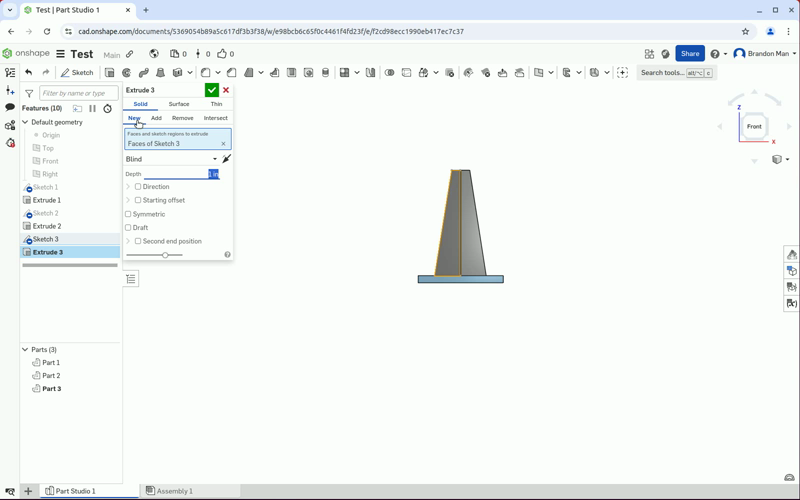
text(1.926)
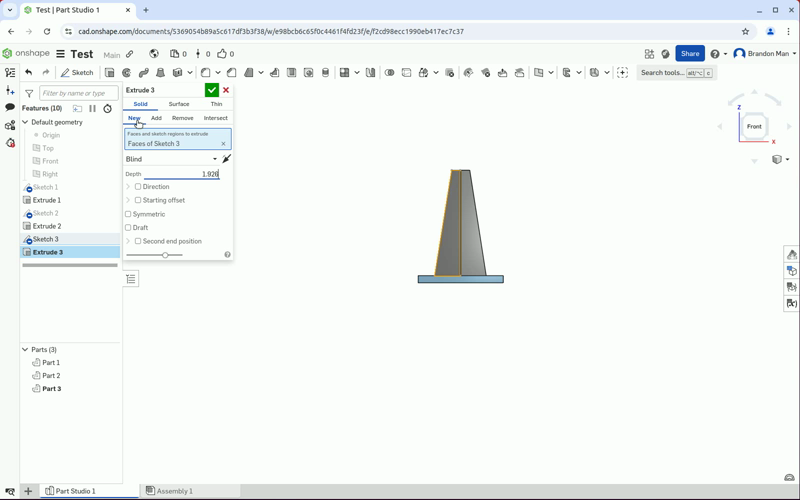
key(enter)
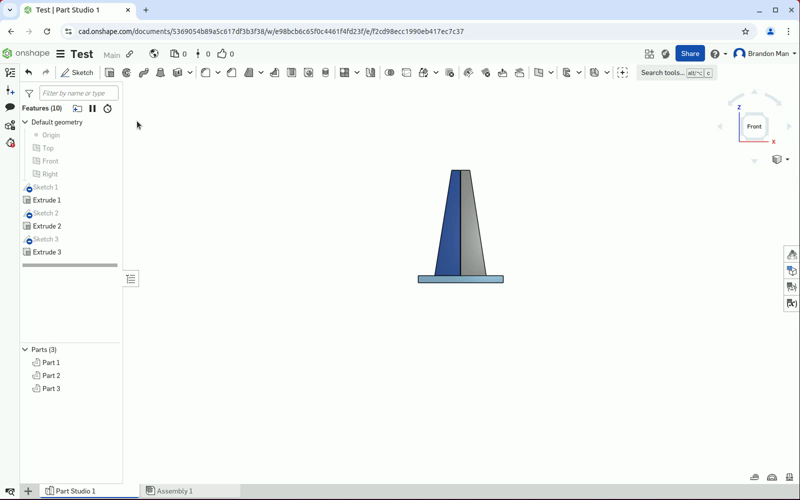
key(shift+h)
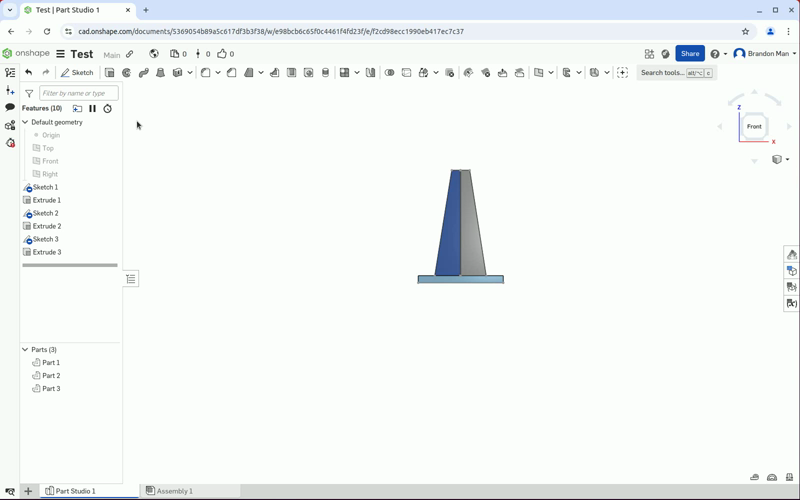
key(shift+h)
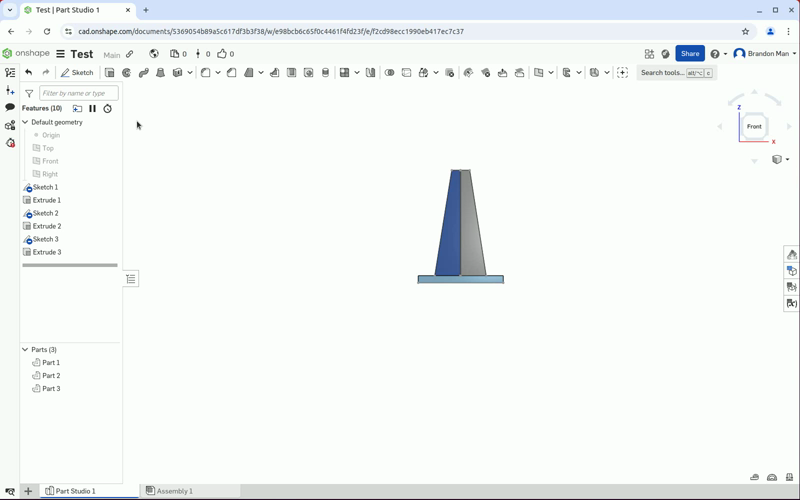
key(shift+7)
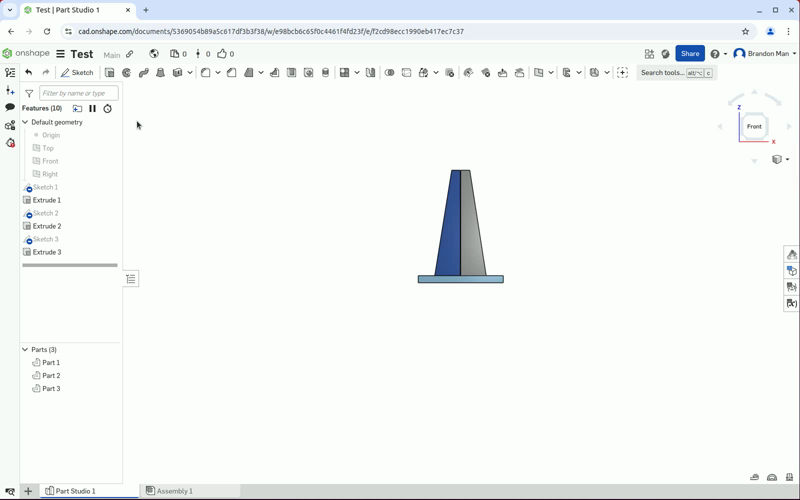
key(left, 2)
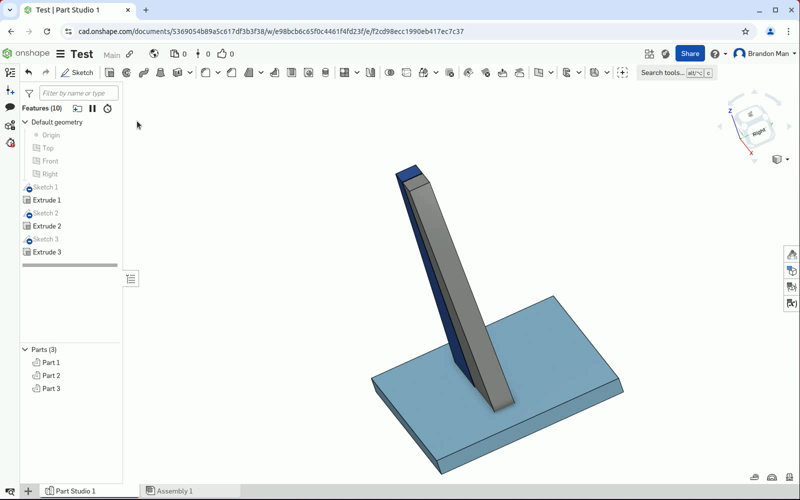
key(down, 2)
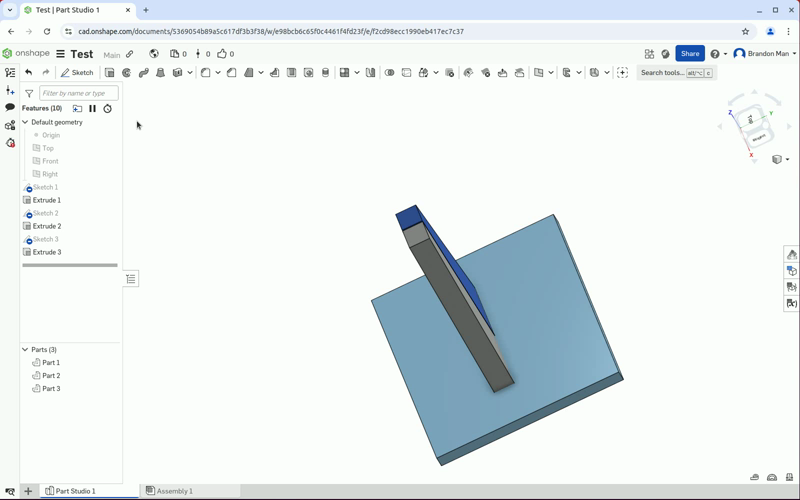
key(up, 2)
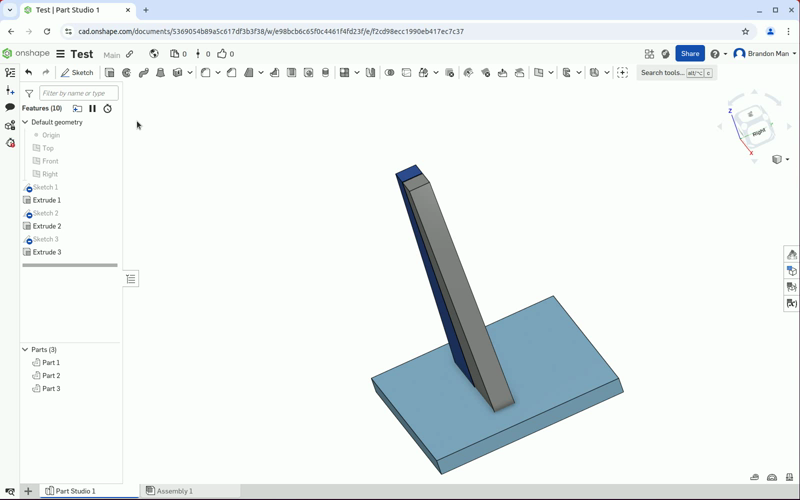
key(right, 2)
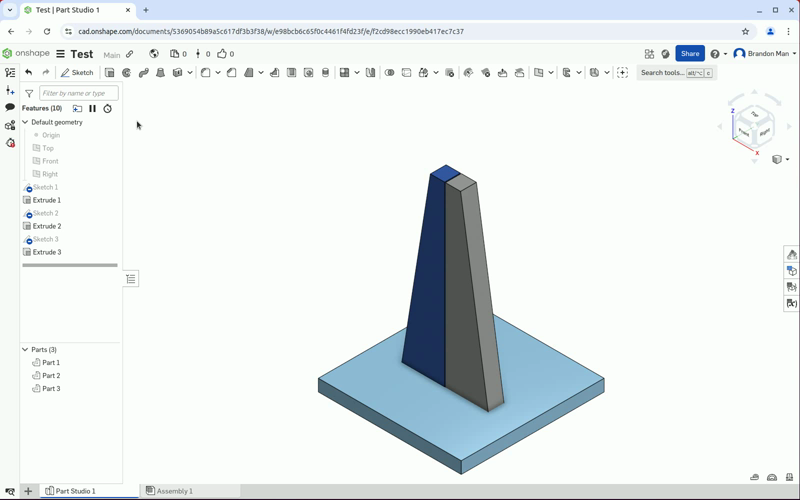
mouse_move(73, 189)
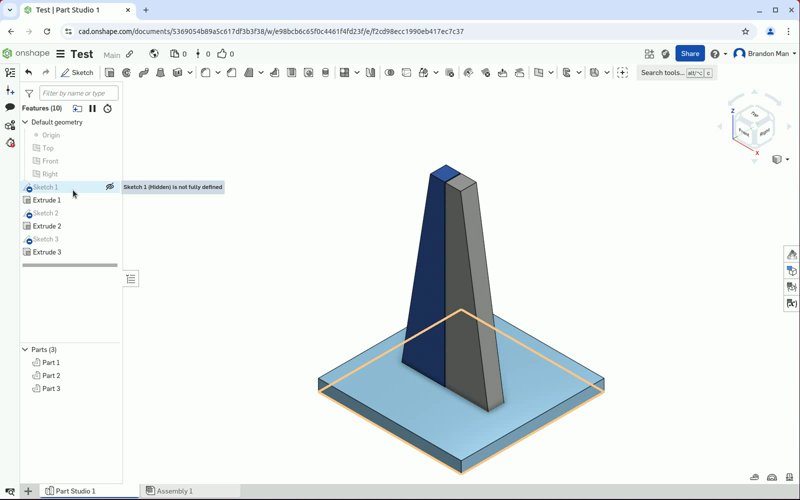
click(73, 189)